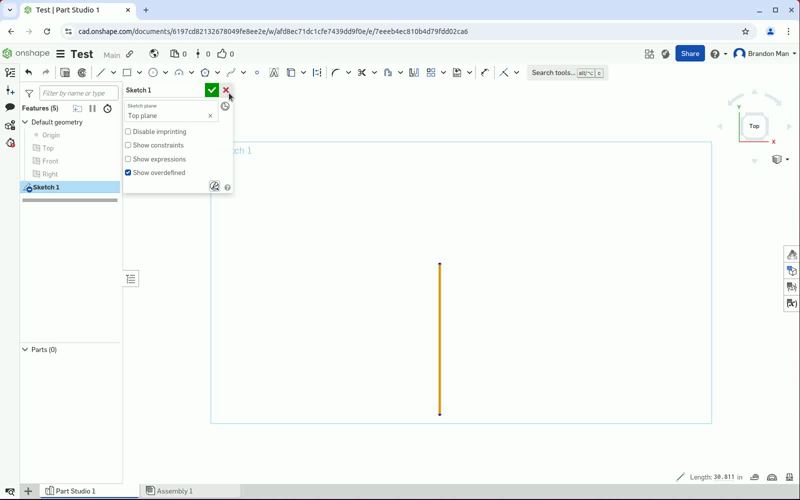
key(shift+h)
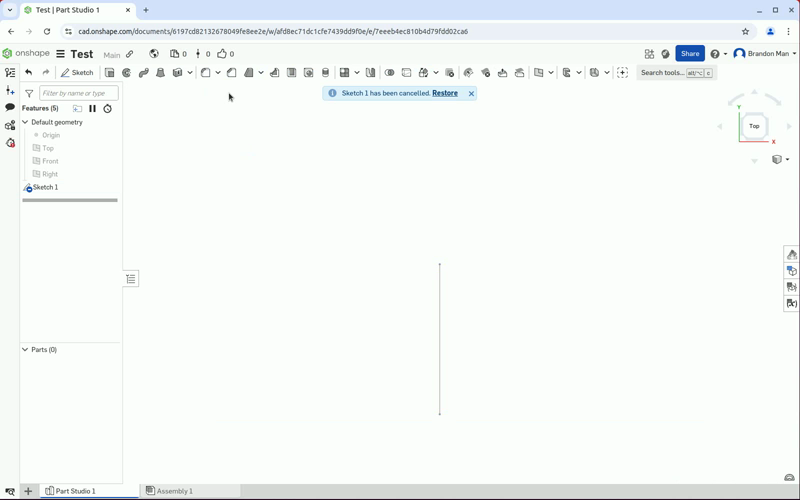
key(shift+s)
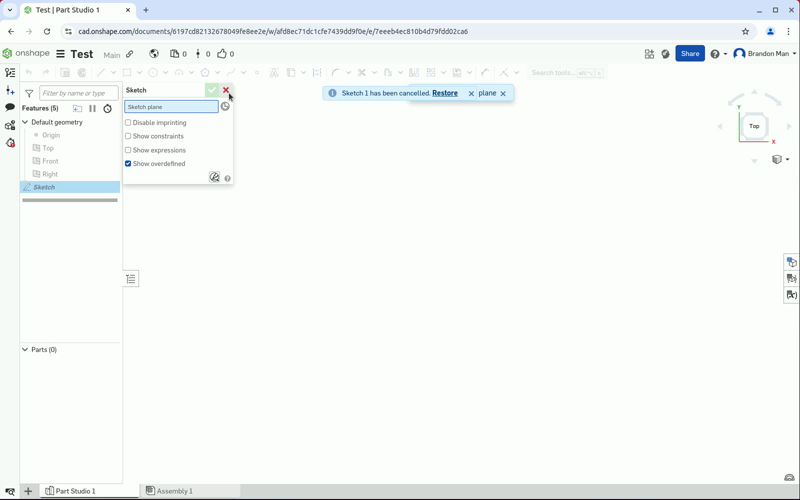
mouse_move(73, 150)
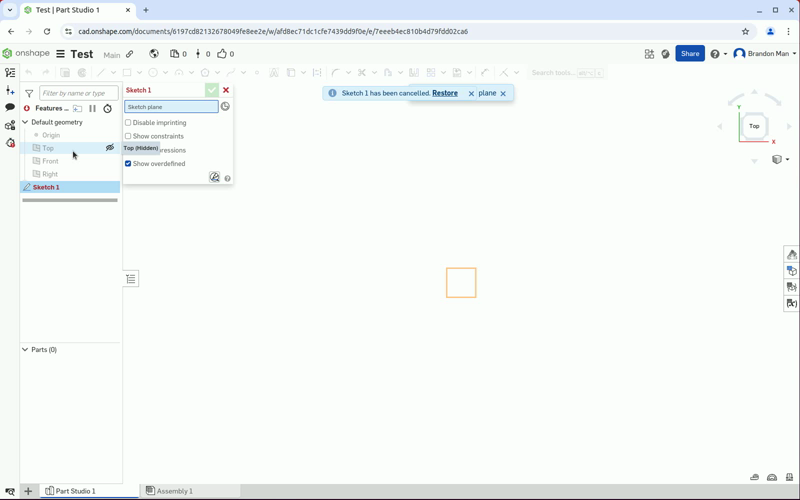
click(73, 150)
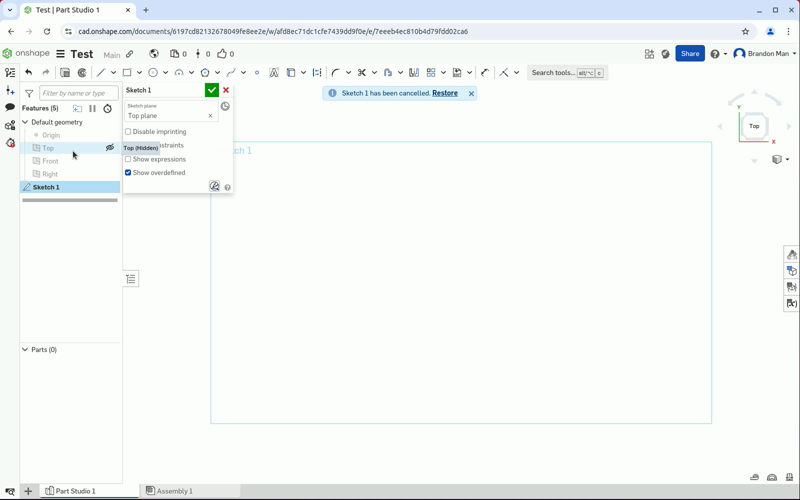
mouse_move(73, 352)
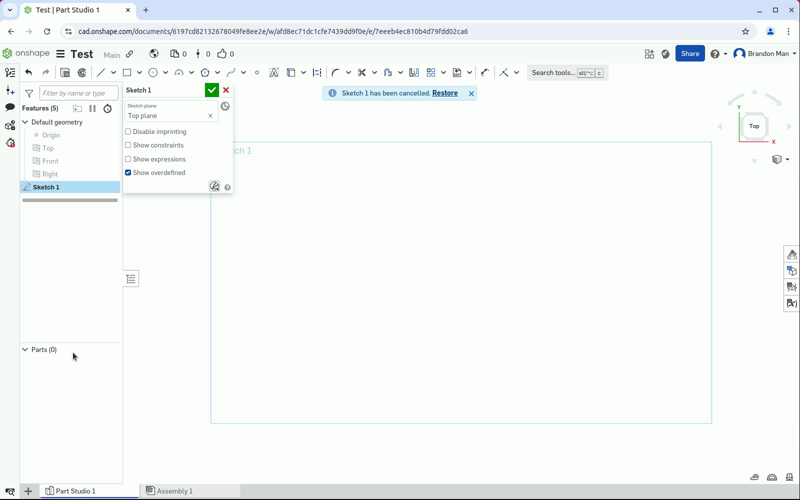
key(y)
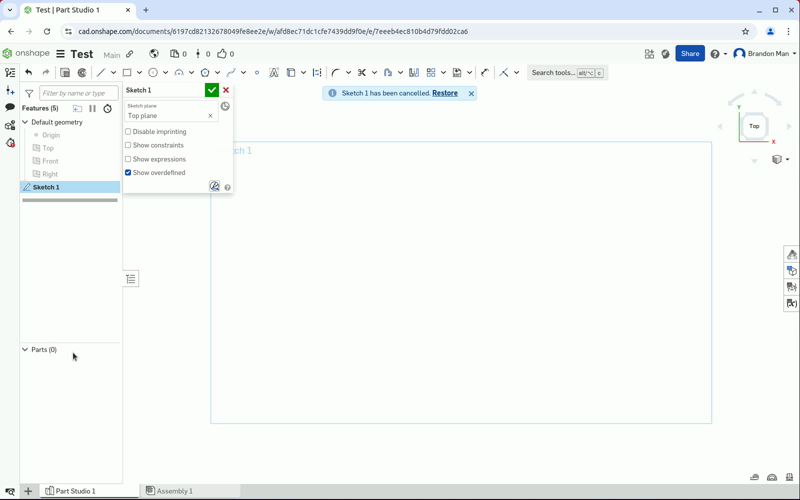
key(c)
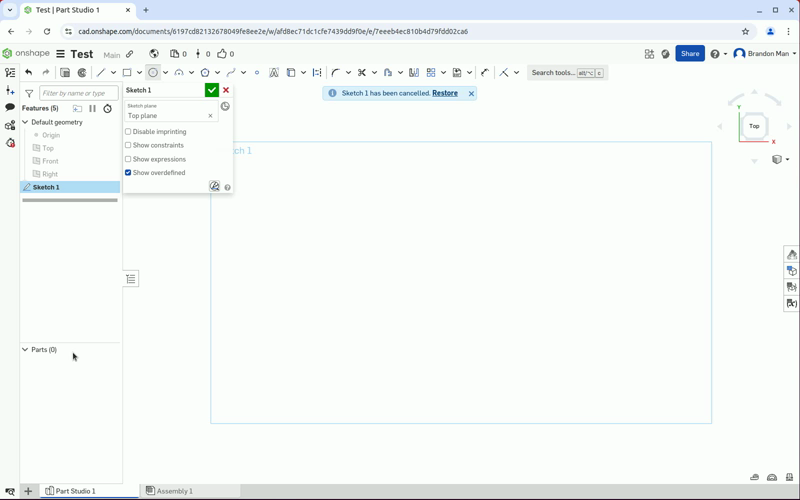
key_down(shift)
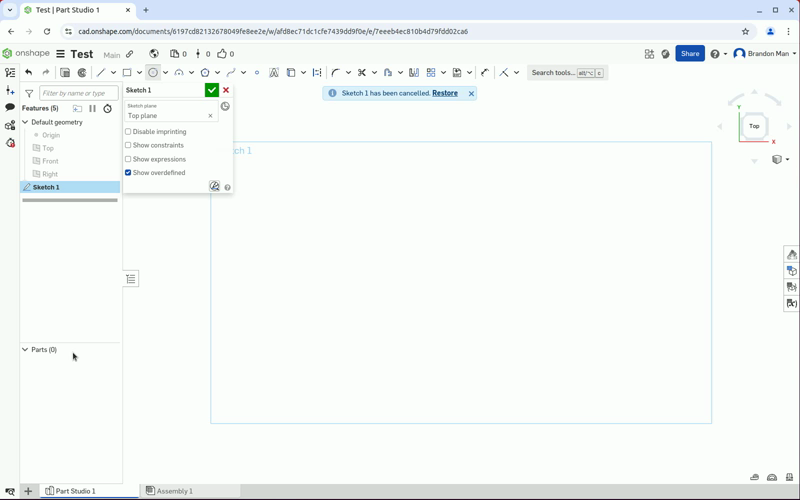
mouse_move(461, 282)
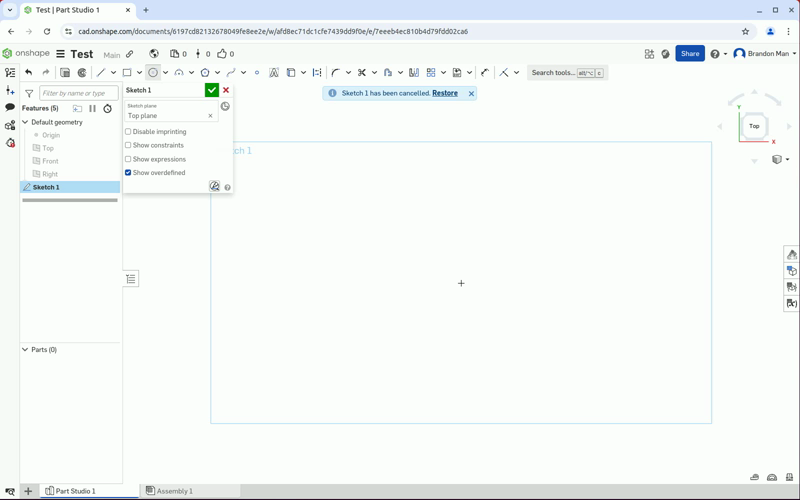
click(461, 282)
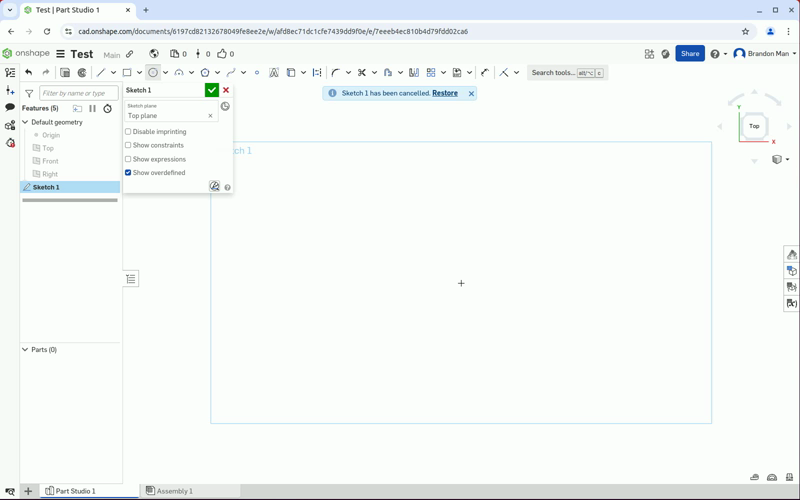
key_up(shift)
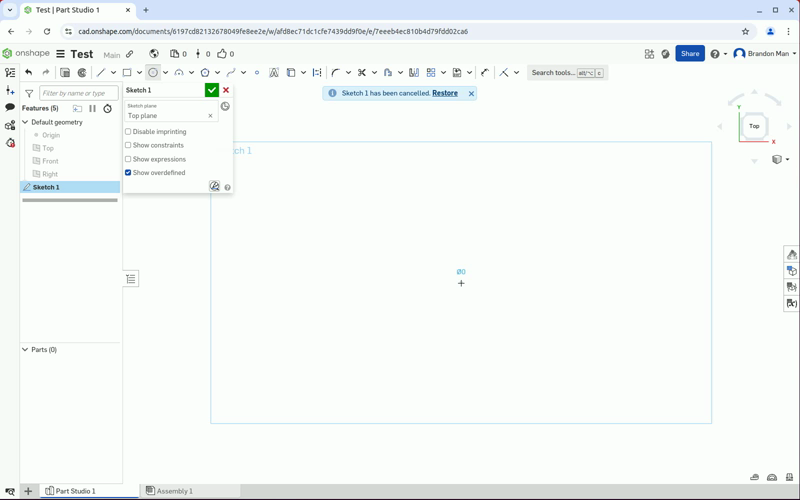
mouse_move(574, 282)
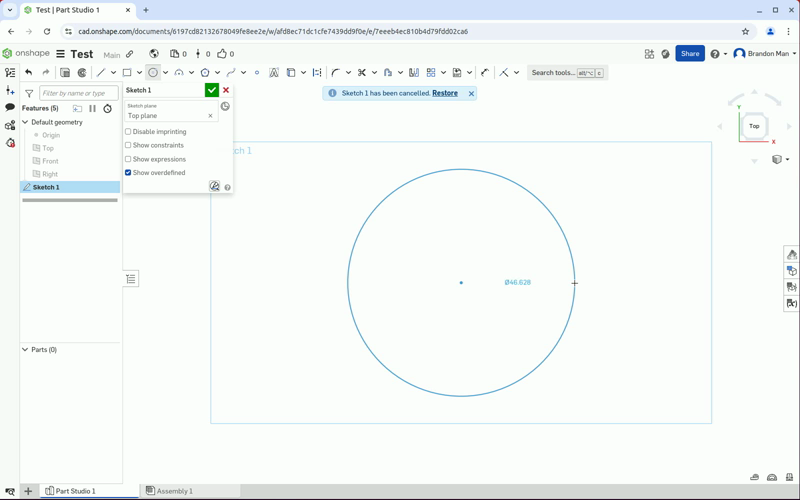
click(574, 282)
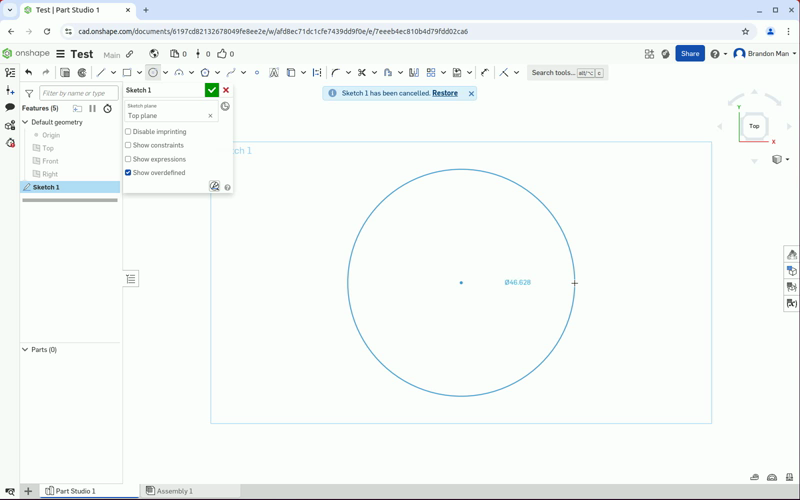
key(esc)
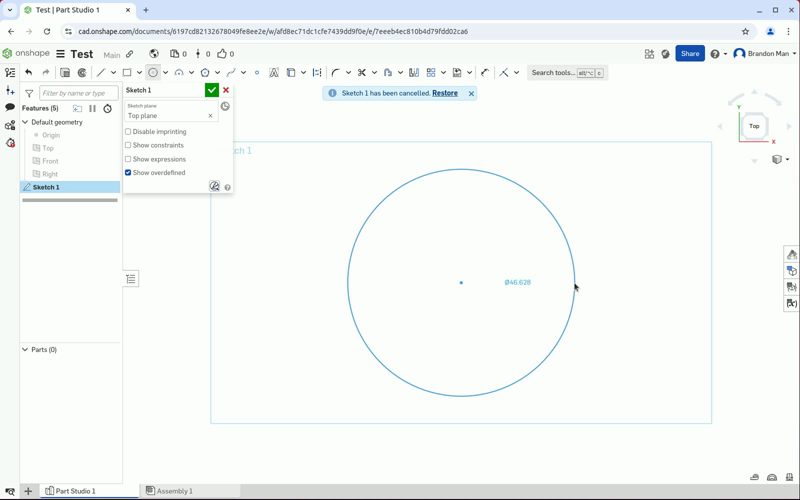
key(c)
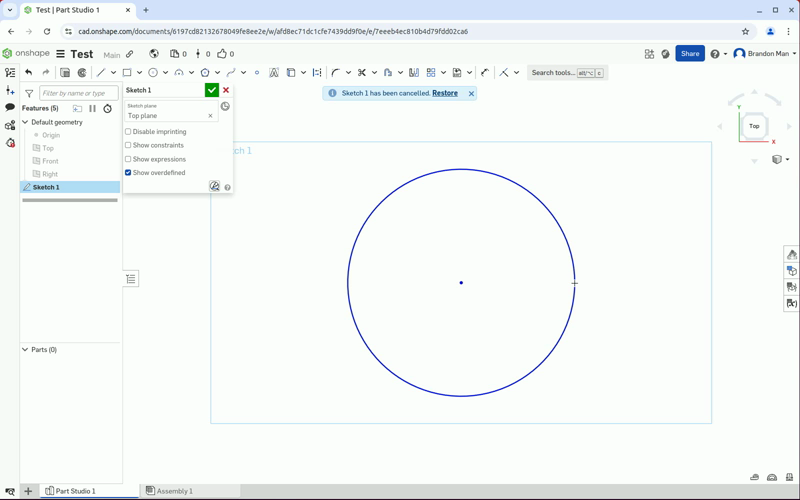
key_down(shift)
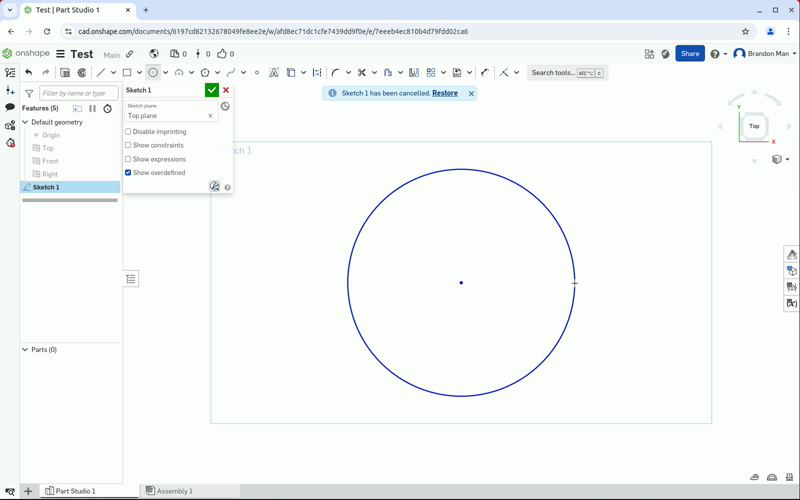
mouse_move(461, 282)
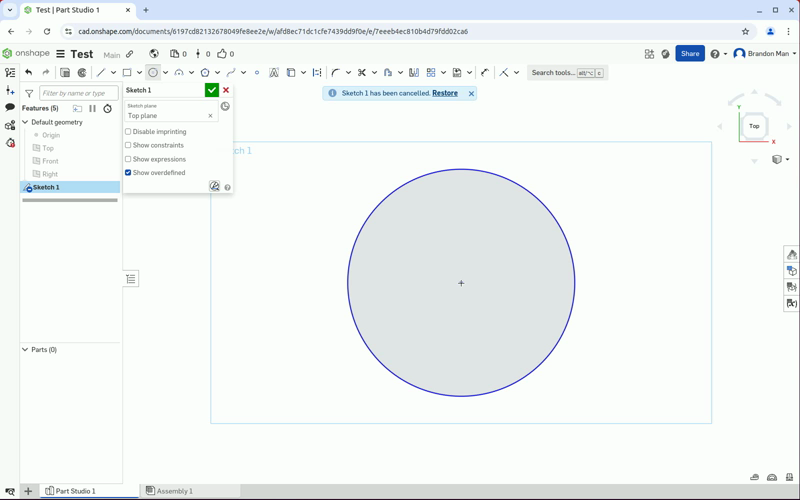
click(461, 282)
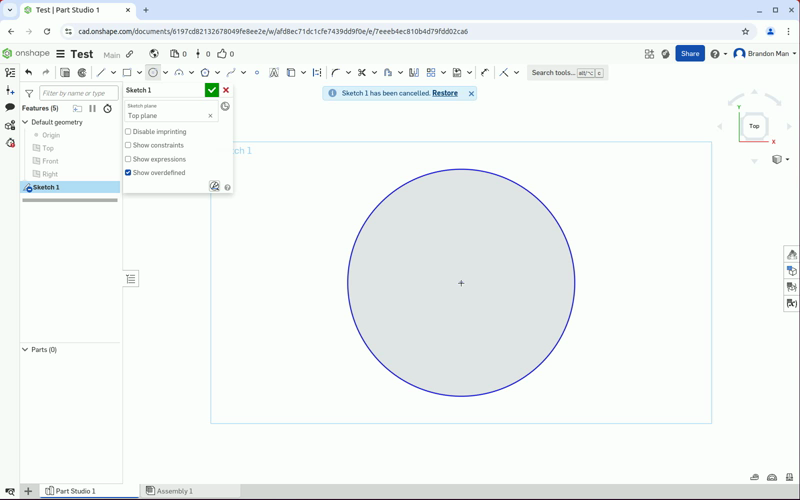
key_up(shift)
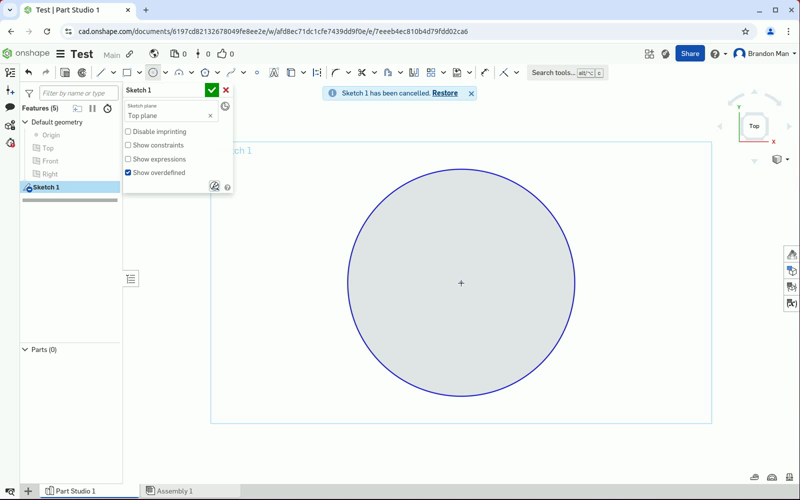
mouse_move(501, 282)
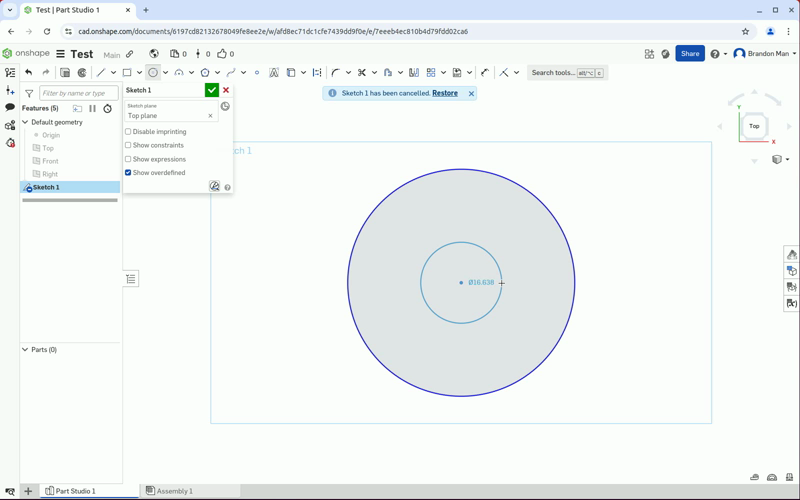
click(501, 282)
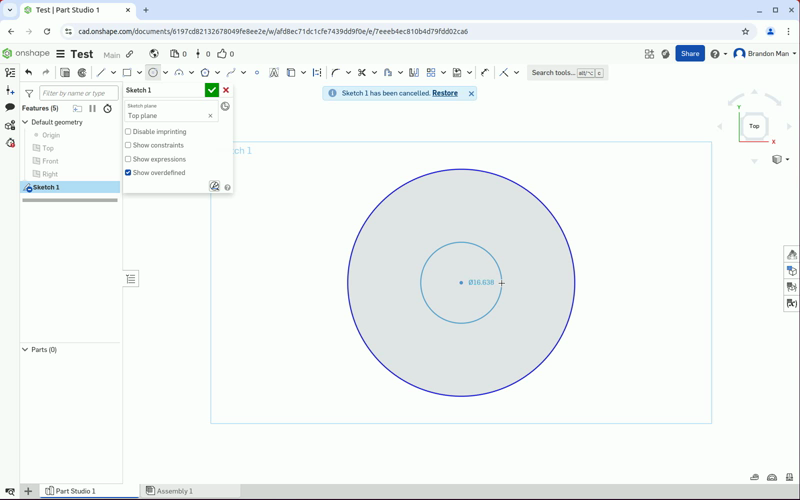
key(esc)
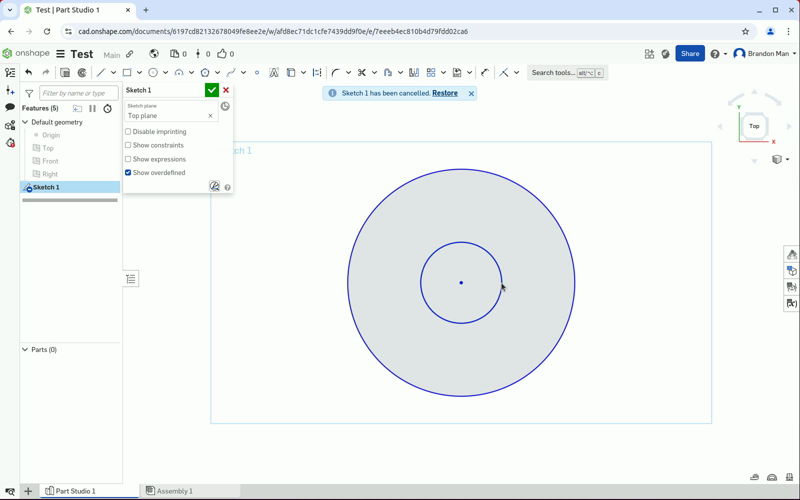
mouse_move(483, 354)
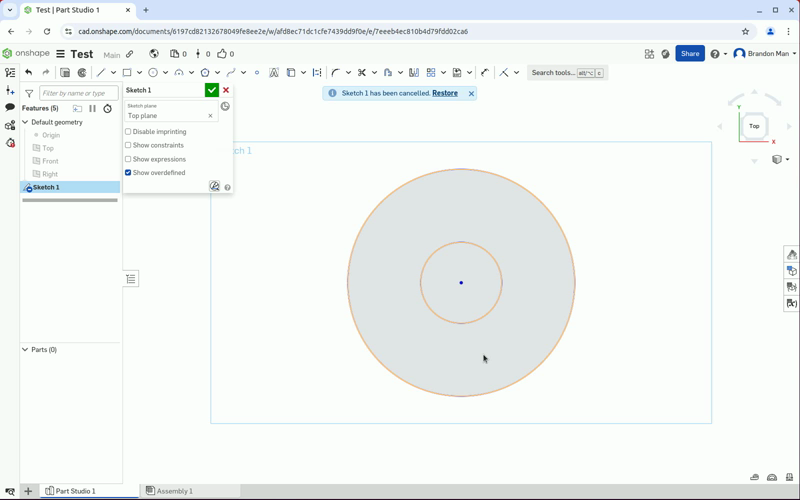
click(483, 354)
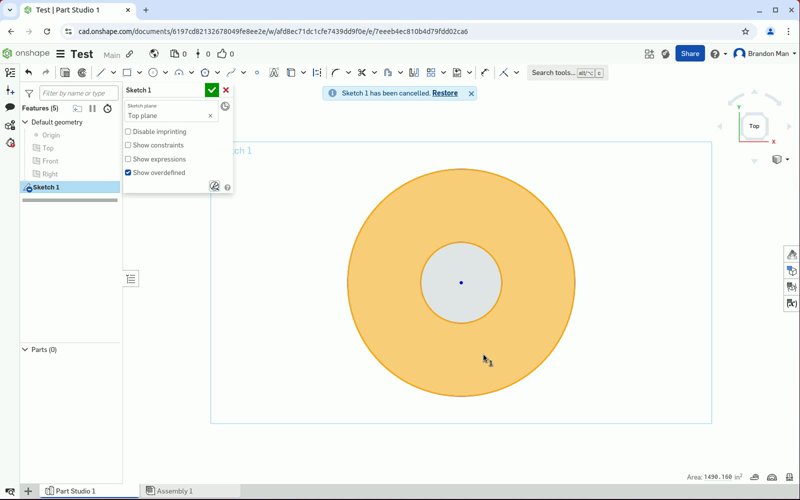
mouse_move(73, 352)
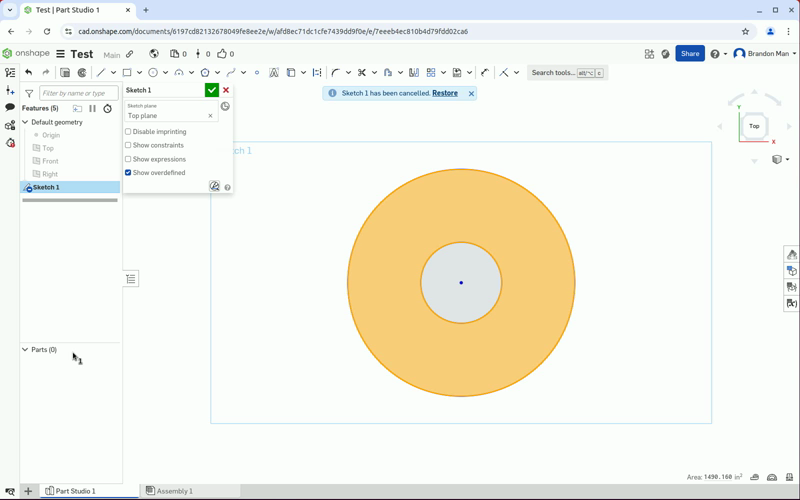
key(shift+y)
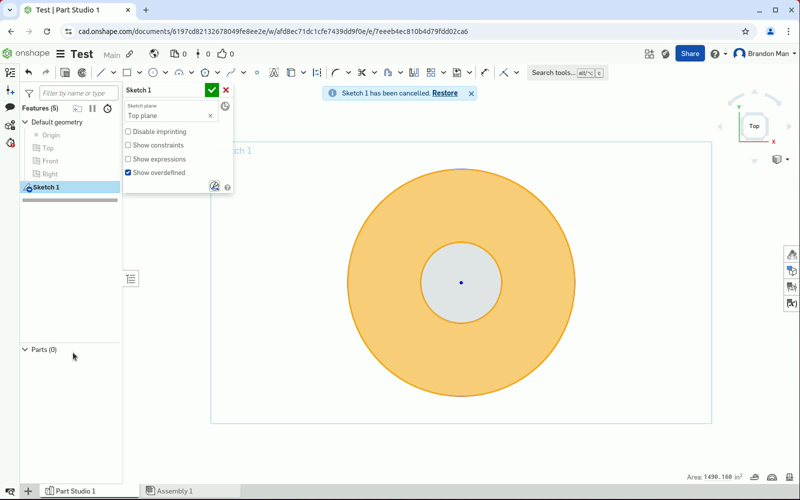
key(shift+e)
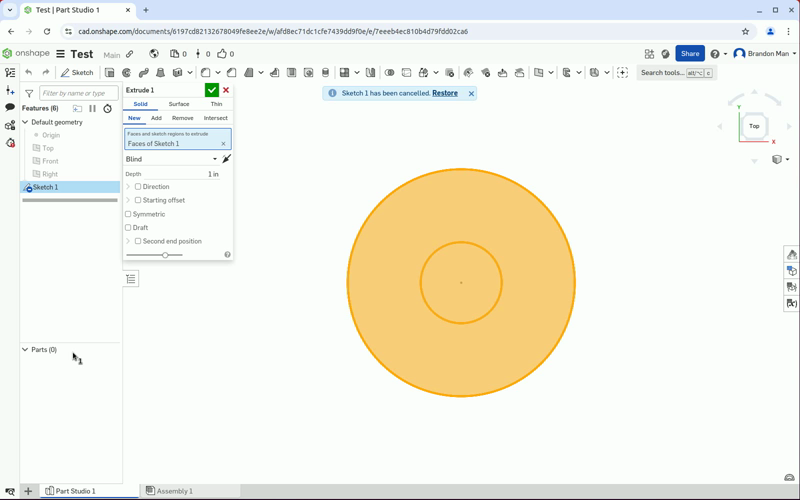
mouse_move(143, 106)
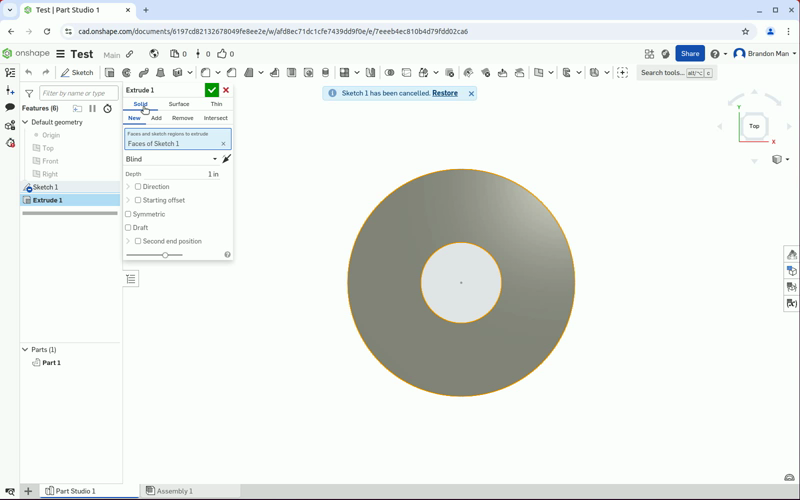
click(143, 106)
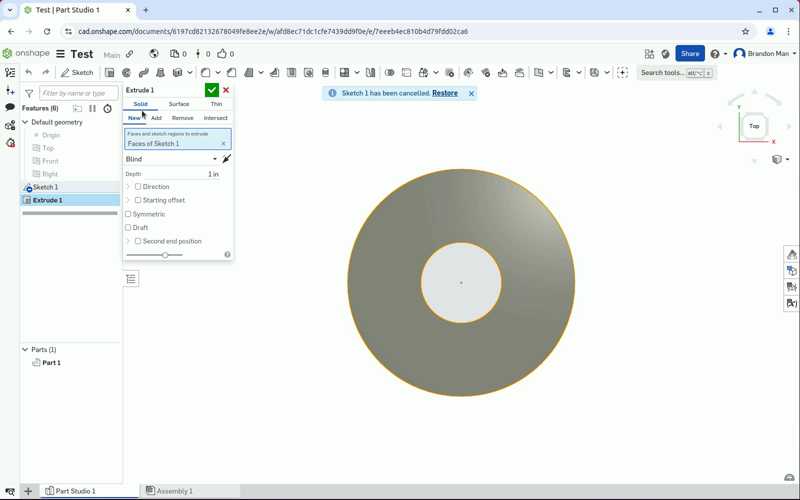
mouse_move(137, 120)
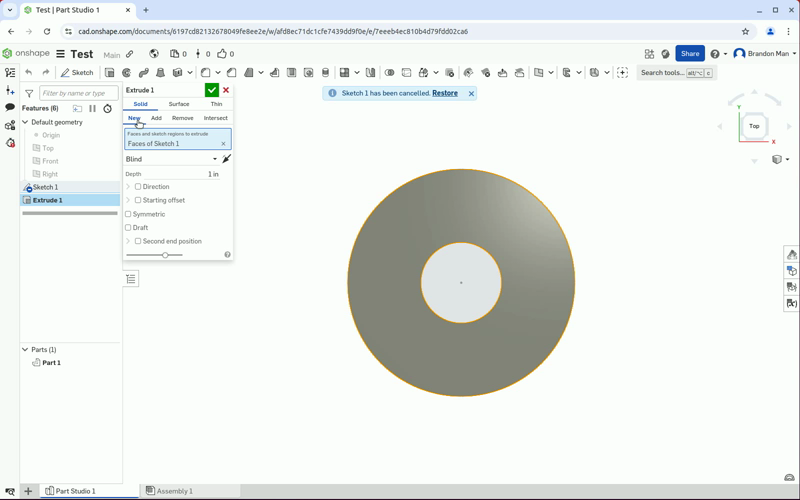
click(137, 120)
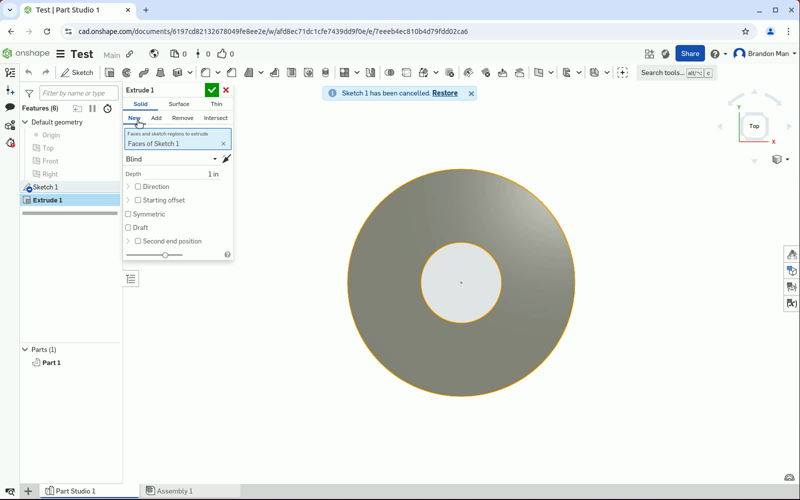
key(tab, 4)
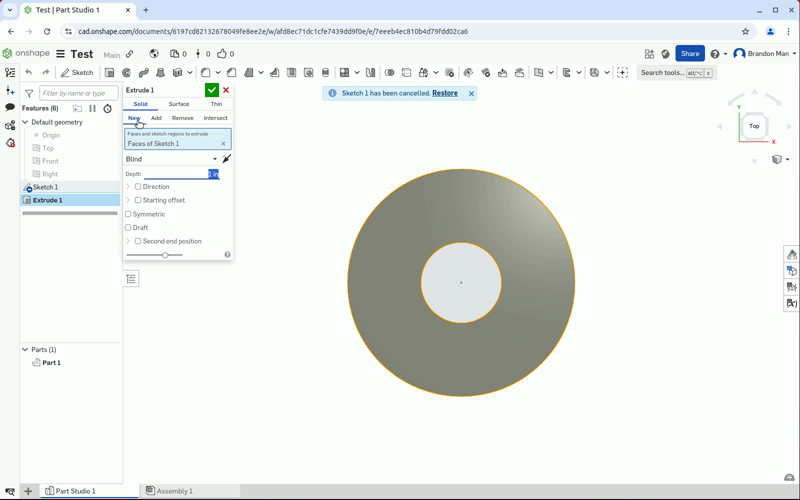
text(20.942)
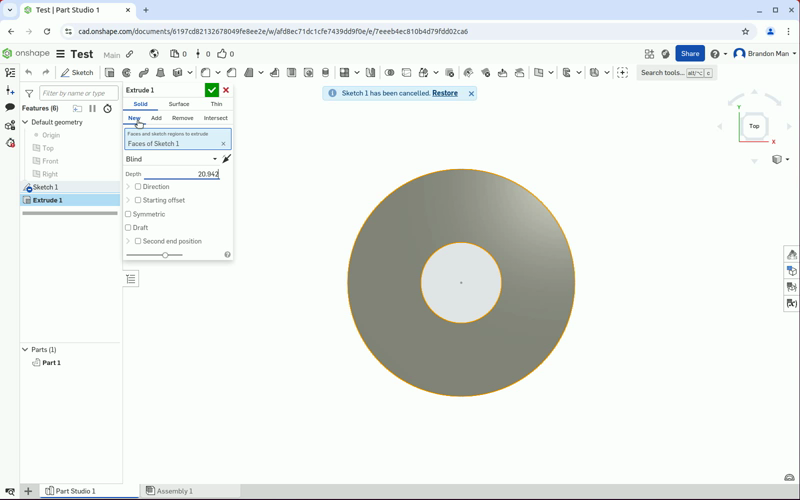
key(enter)
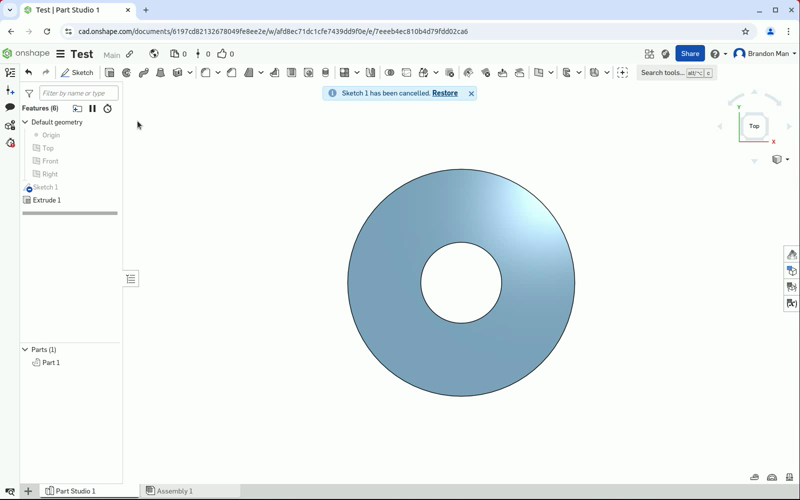
key(shift+h)
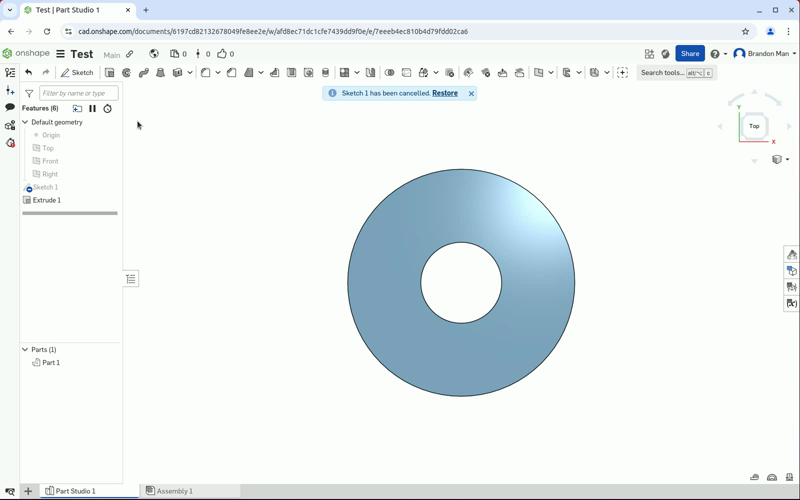
key(shift+h)
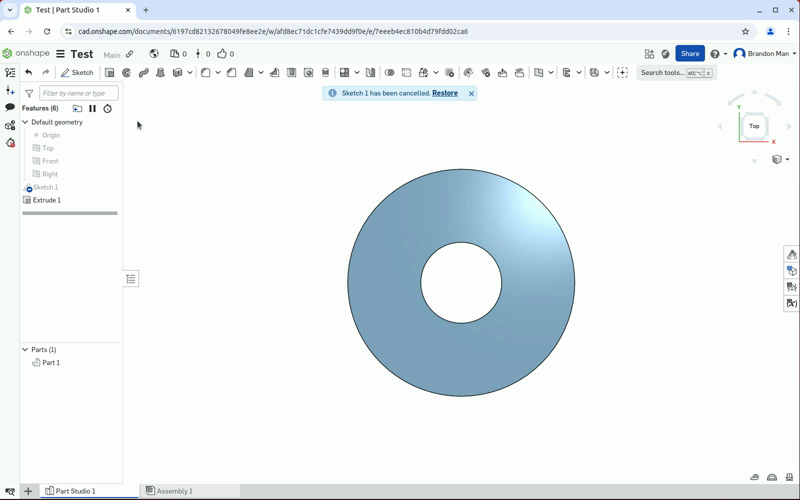
mouse_move(73, 189)
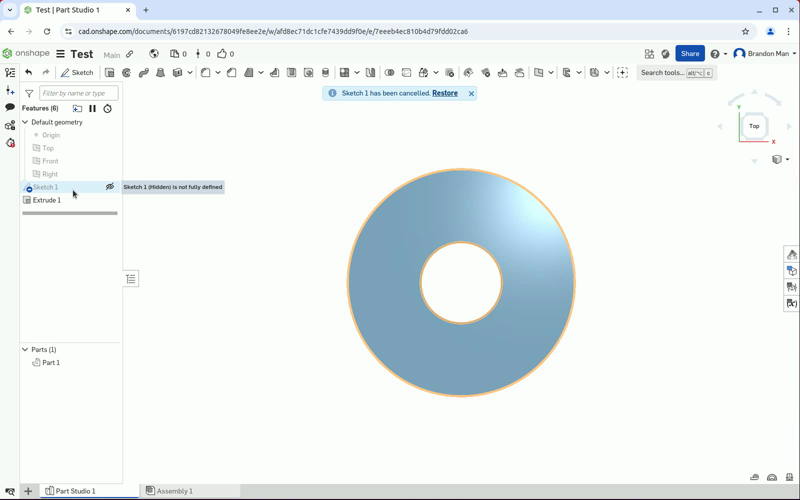
click(73, 189)
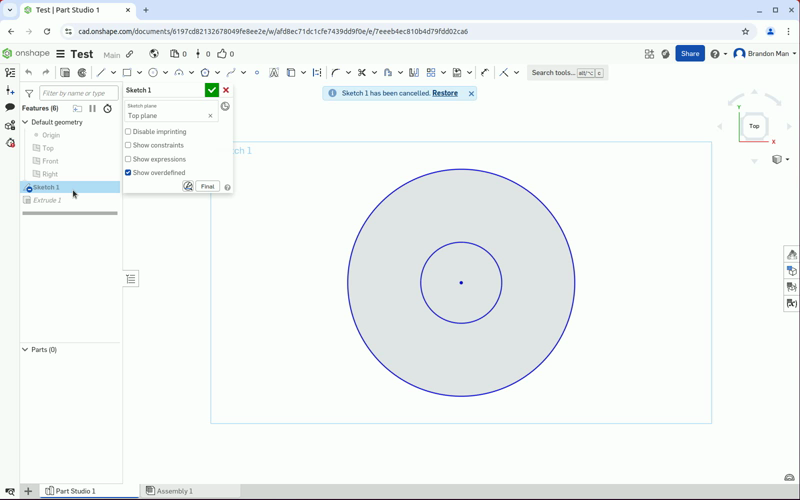
mouse_move(229, 92)
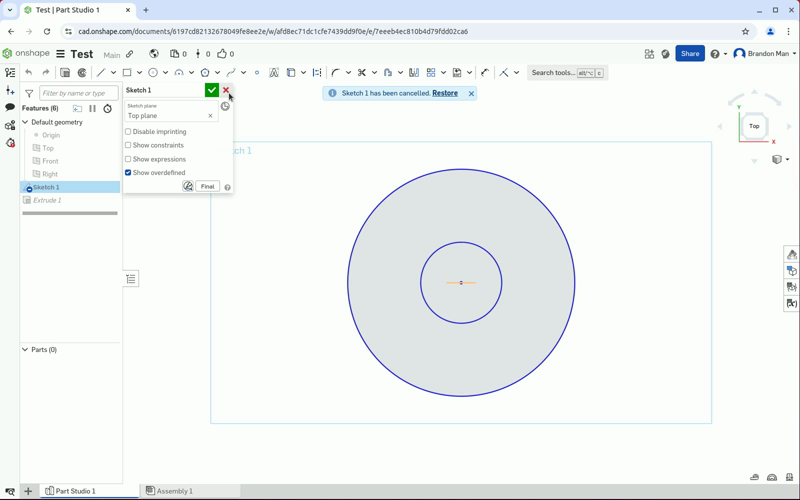
click(229, 92)
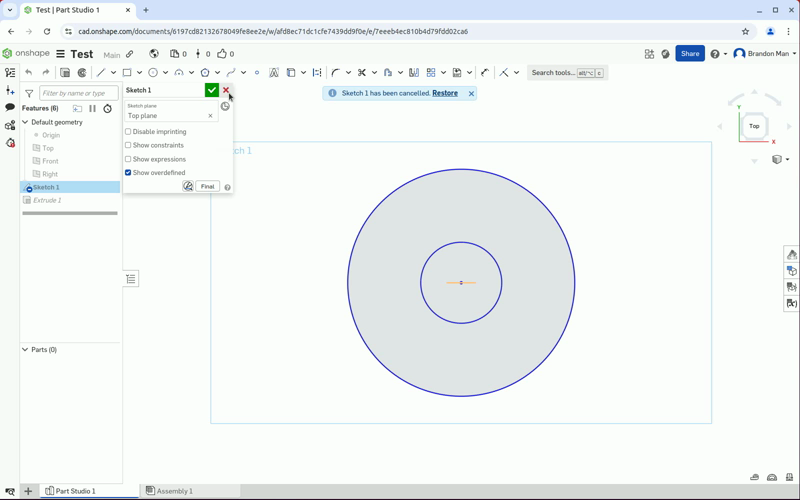
key(shift+s)
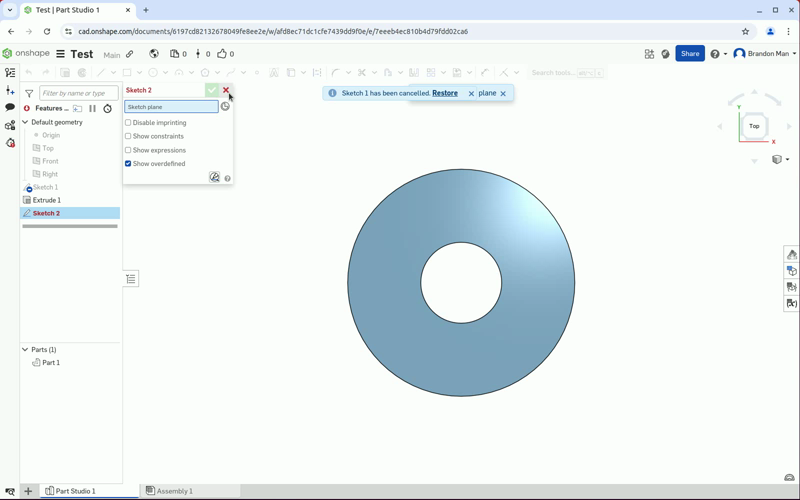
mouse_move(73, 150)
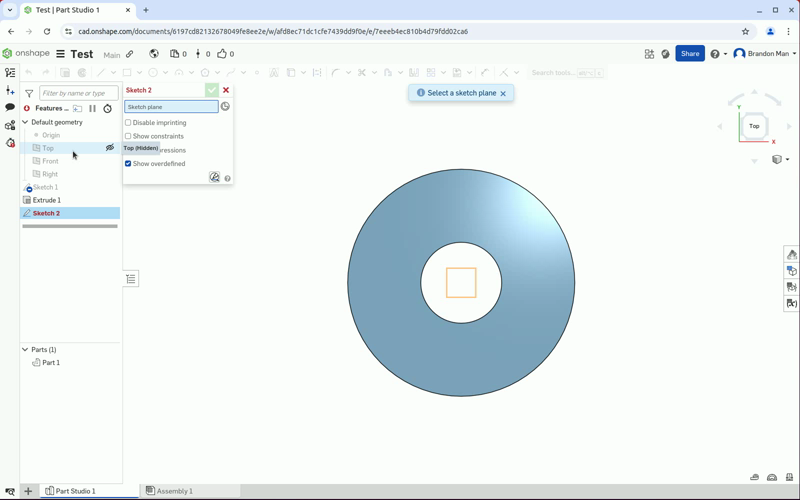
click(73, 150)
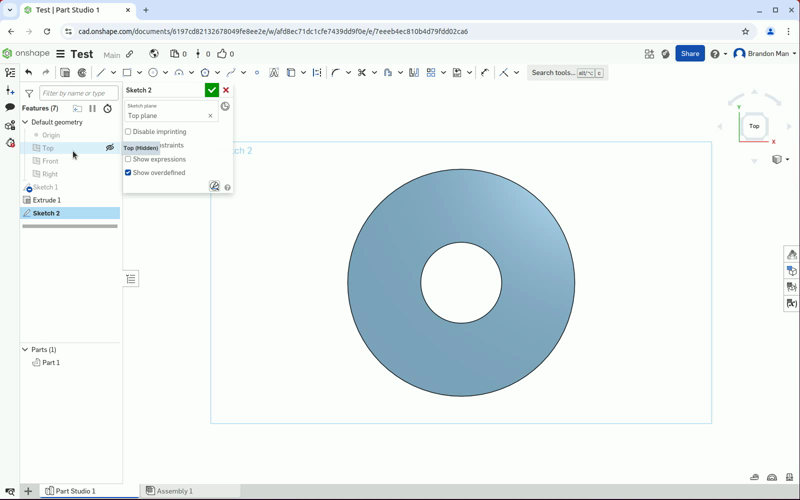
mouse_move(73, 352)
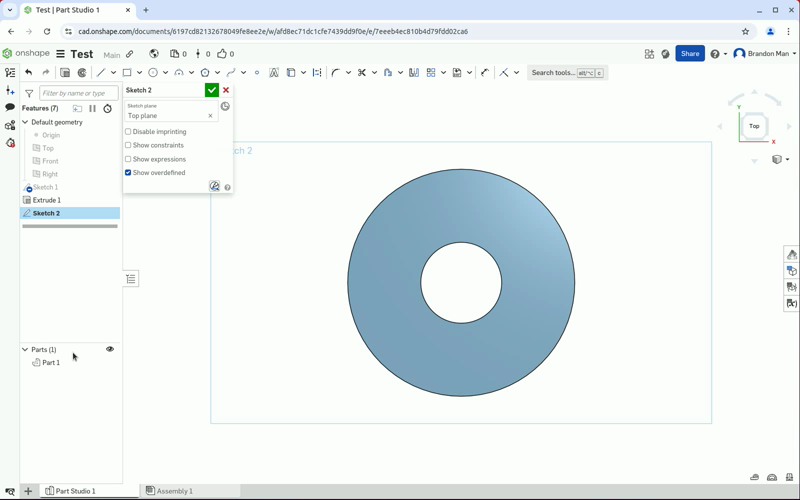
key(y)
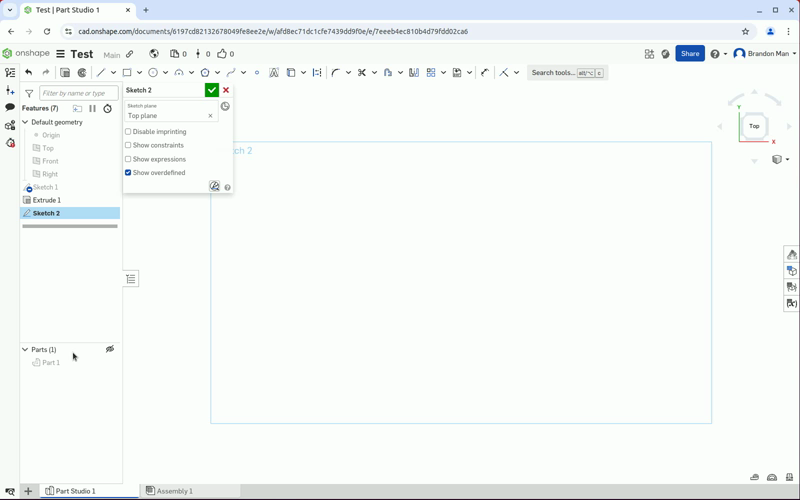
key(c)
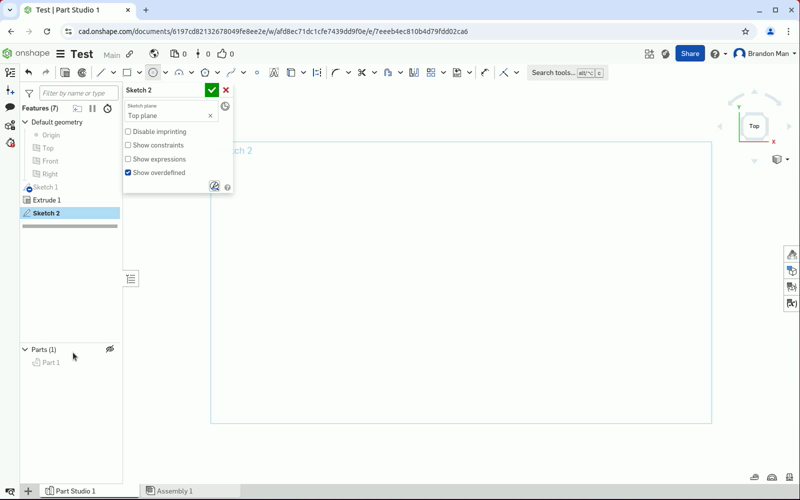
key_down(shift)
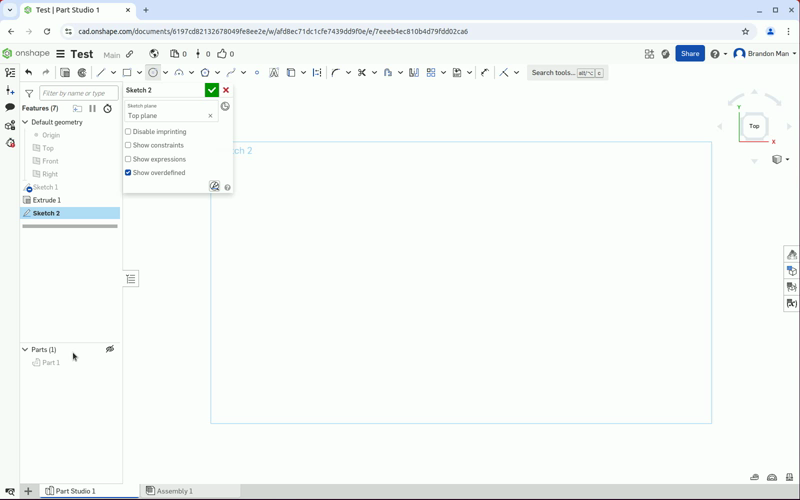
mouse_move(460, 282)
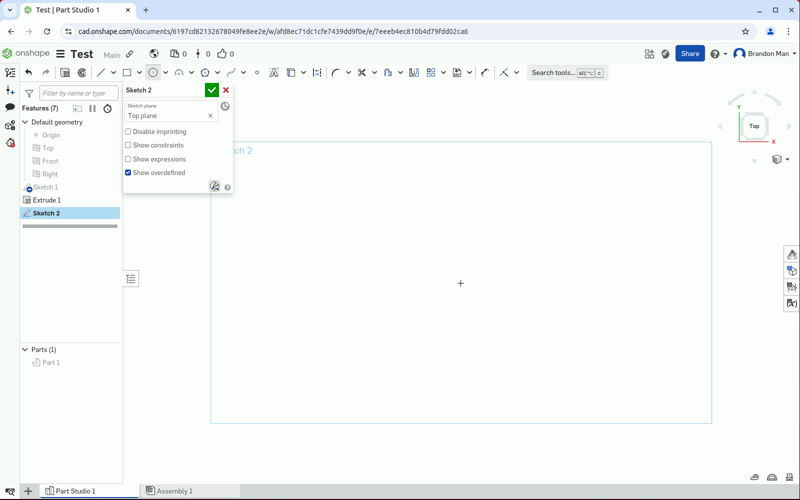
click(460, 282)
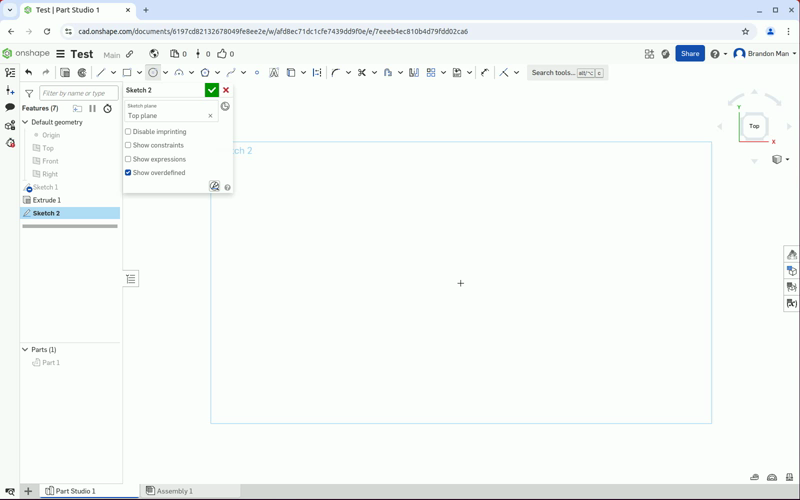
key_up(shift)
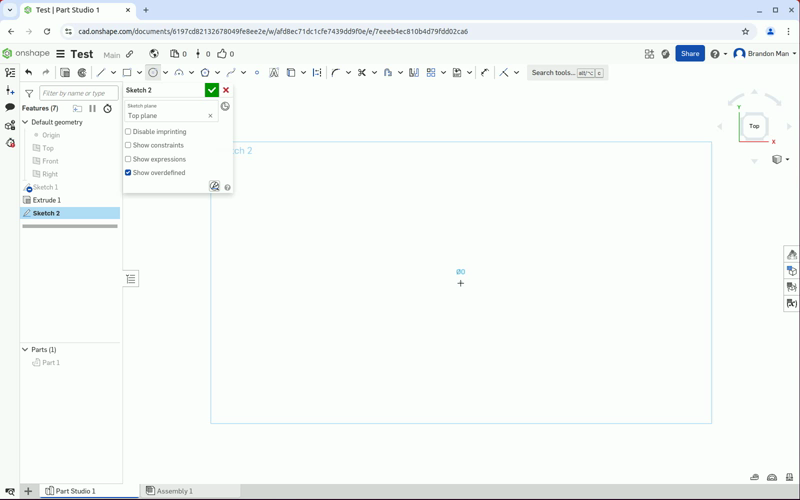
mouse_move(500, 282)
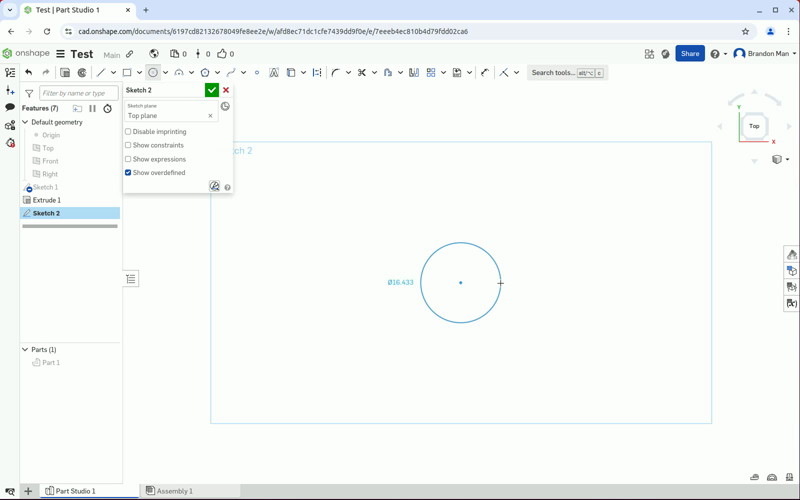
click(500, 282)
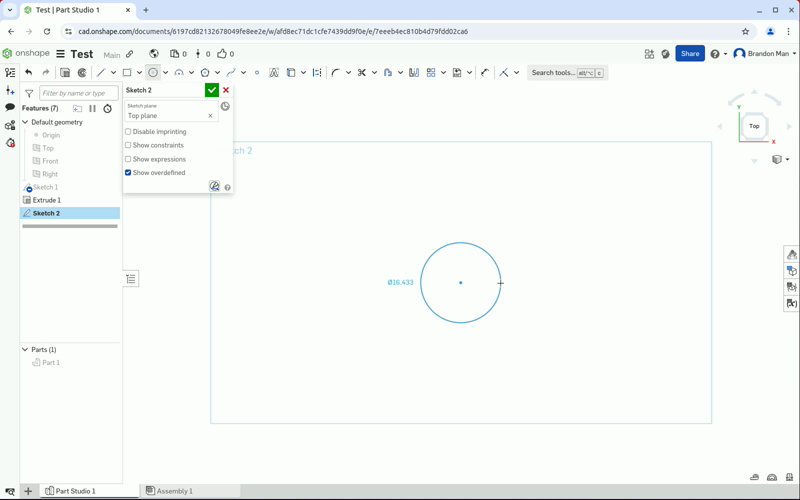
key(esc)
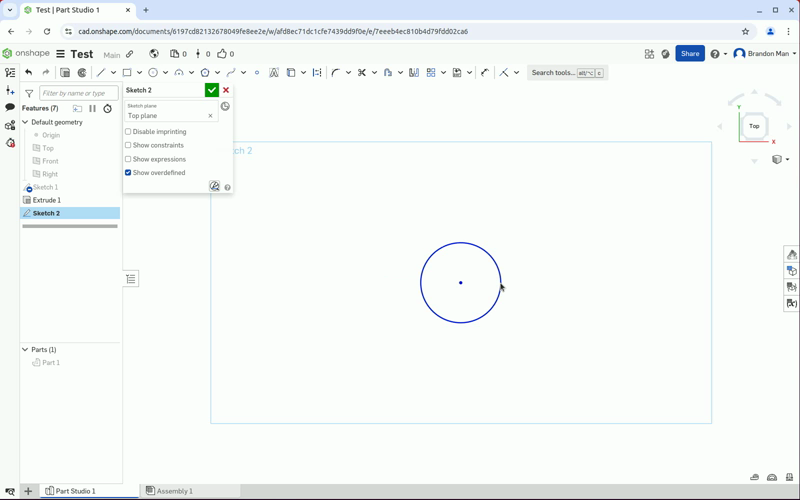
mouse_move(452, 290)
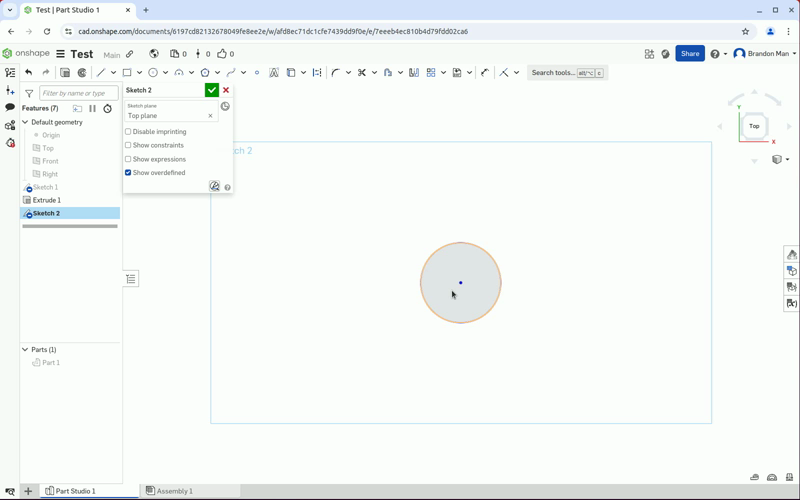
click(452, 290)
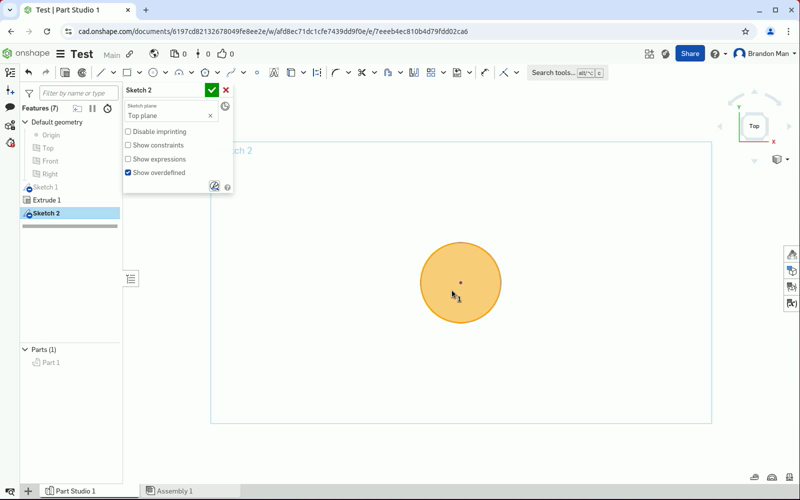
mouse_move(73, 352)
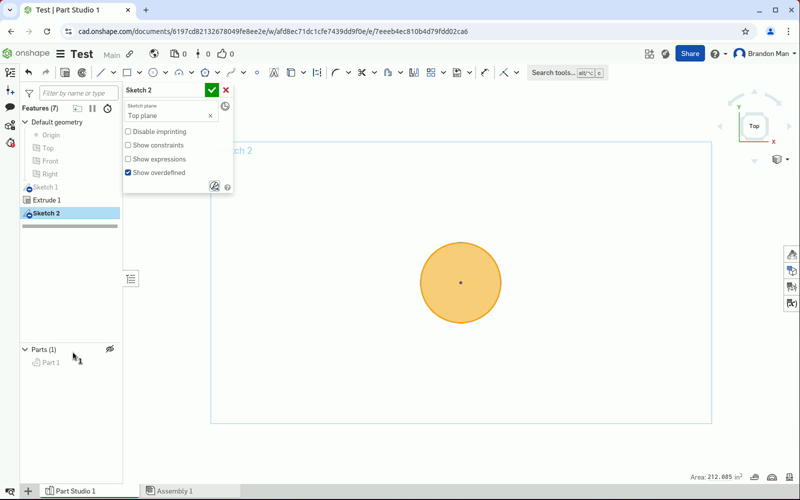
key(shift+y)
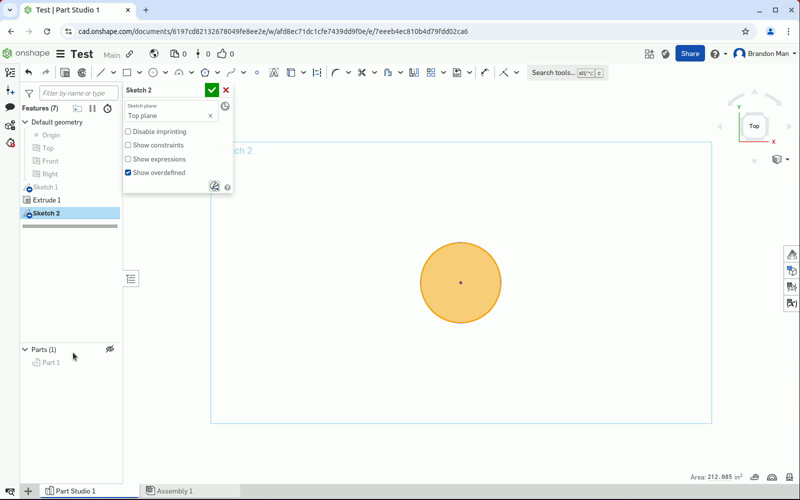
key(shift+e)
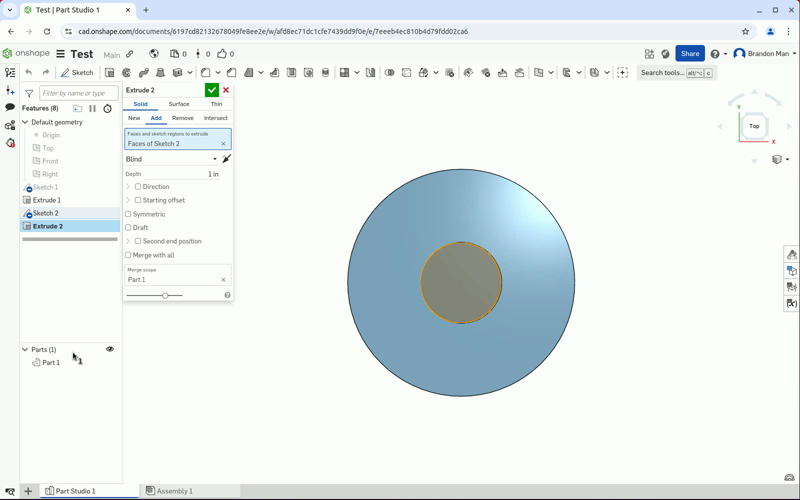
mouse_move(143, 106)
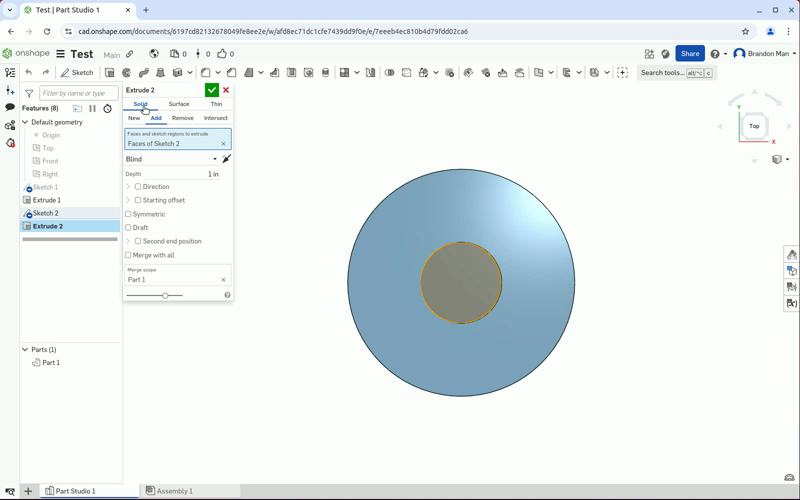
click(143, 106)
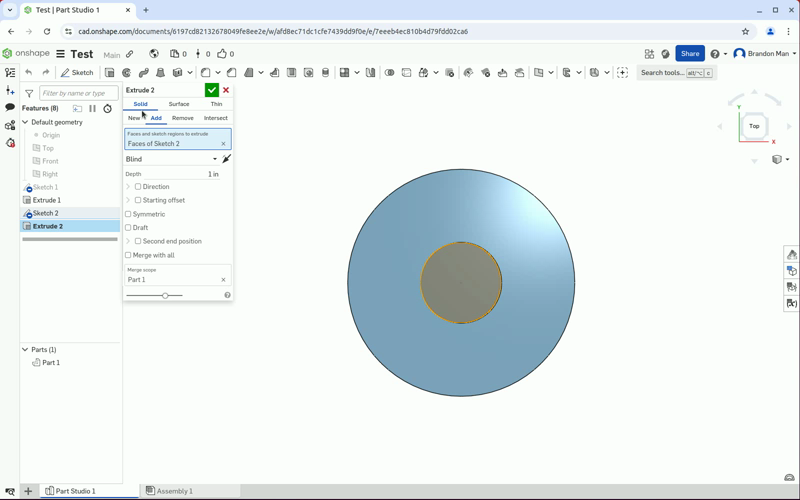
mouse_move(137, 120)
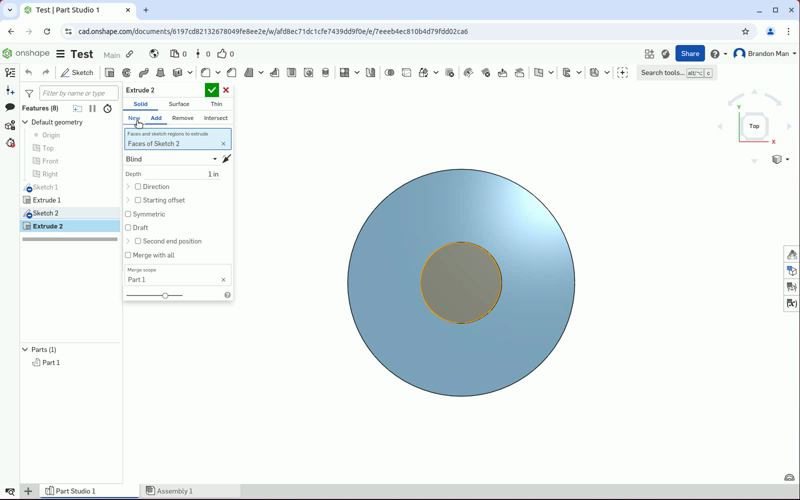
click(137, 120)
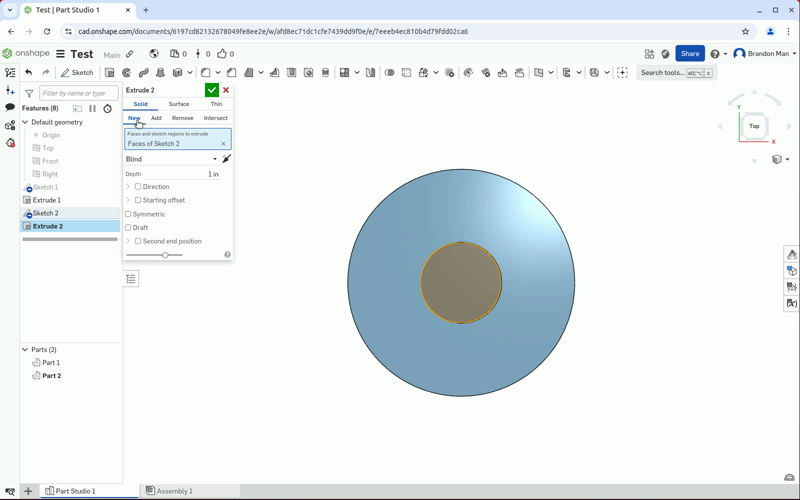
key(tab, 4)
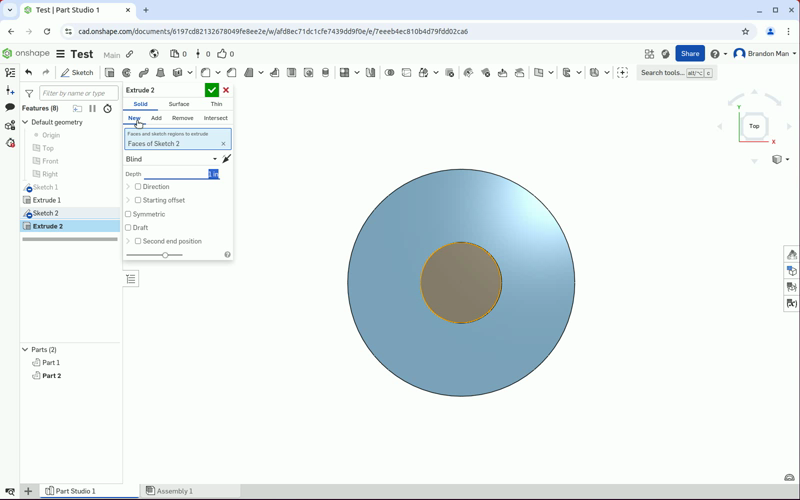
text(20.942)
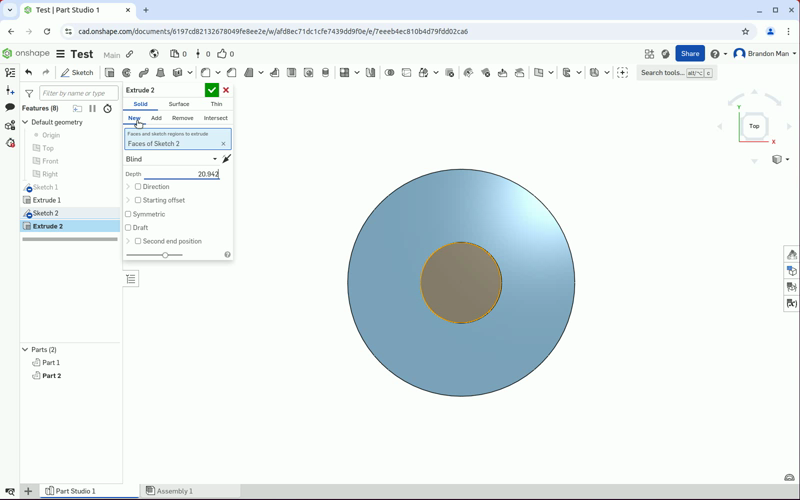
key(enter)
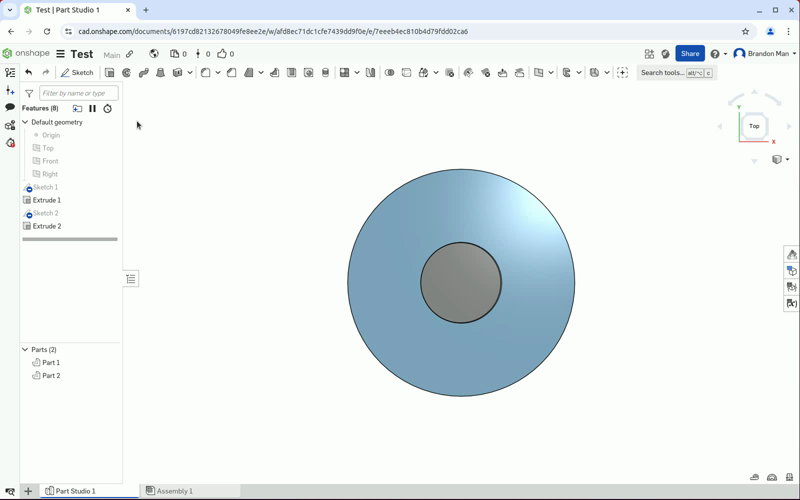
key(shift+h)
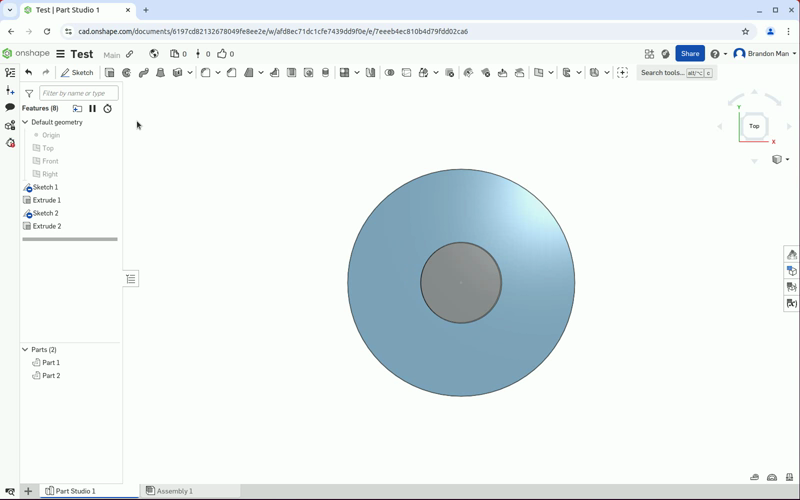
key(shift+h)
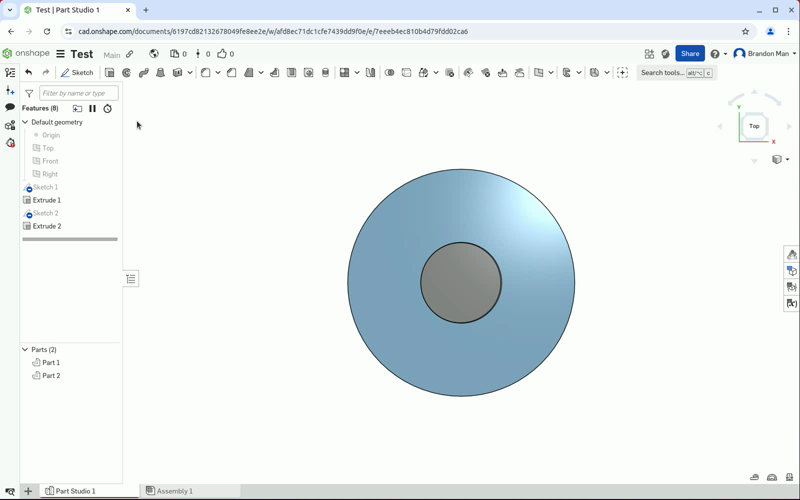
mouse_move(73, 189)
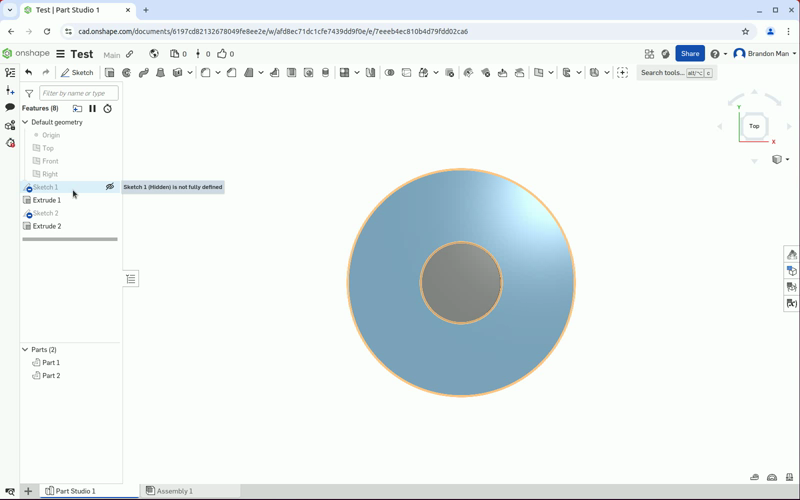
click(73, 189)
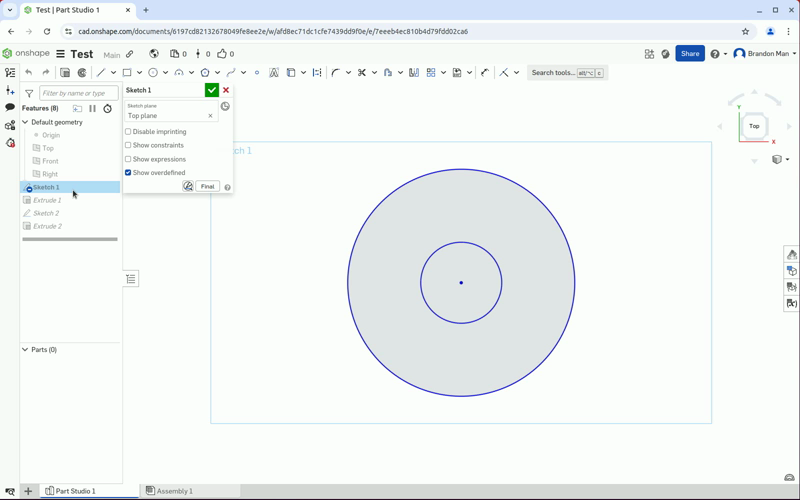
mouse_move(229, 92)
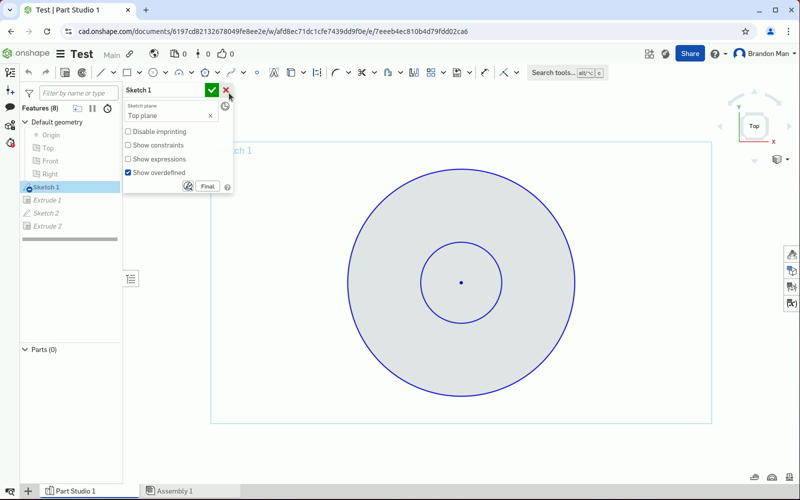
click(229, 92)
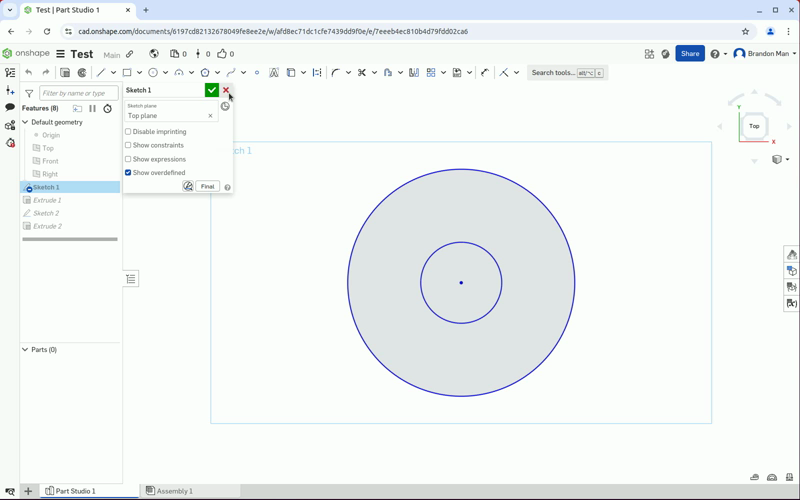
key(shift+s)
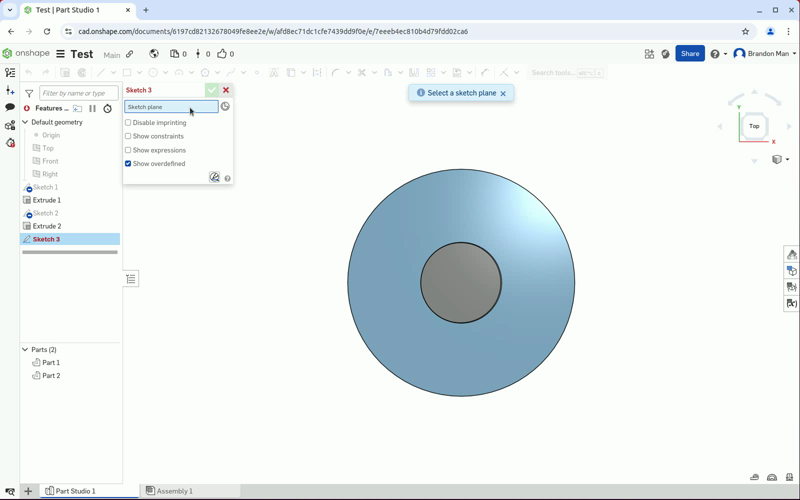
mouse_move(73, 150)
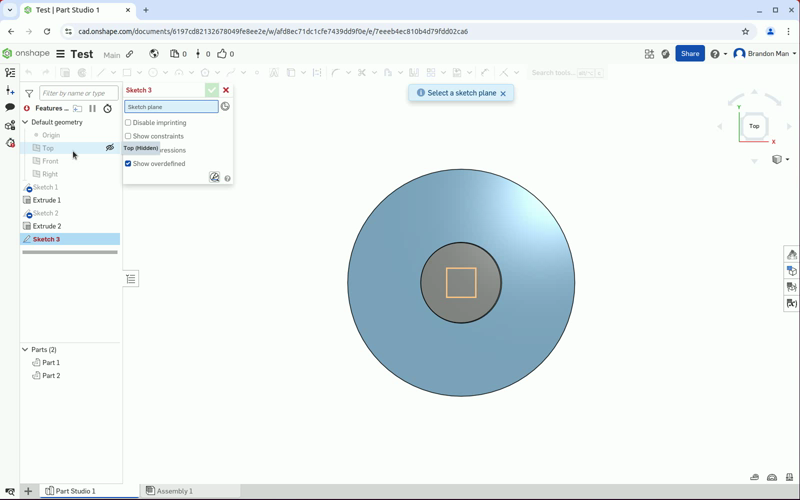
click(73, 150)
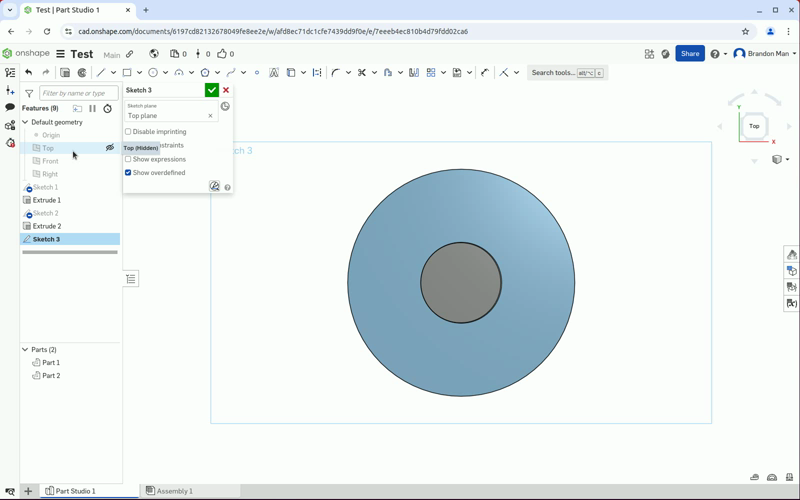
mouse_move(73, 352)
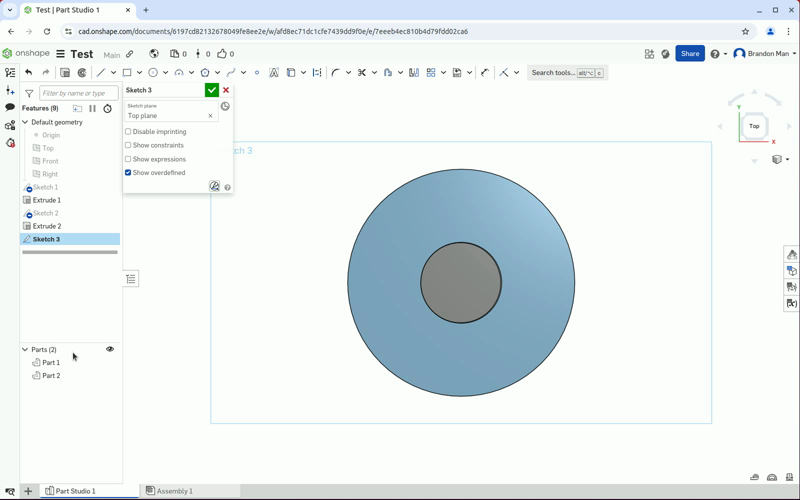
key(y)
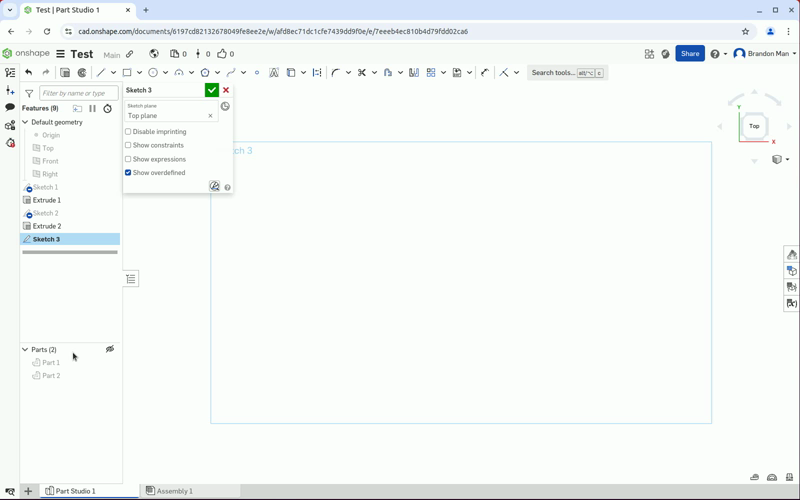
key(c)
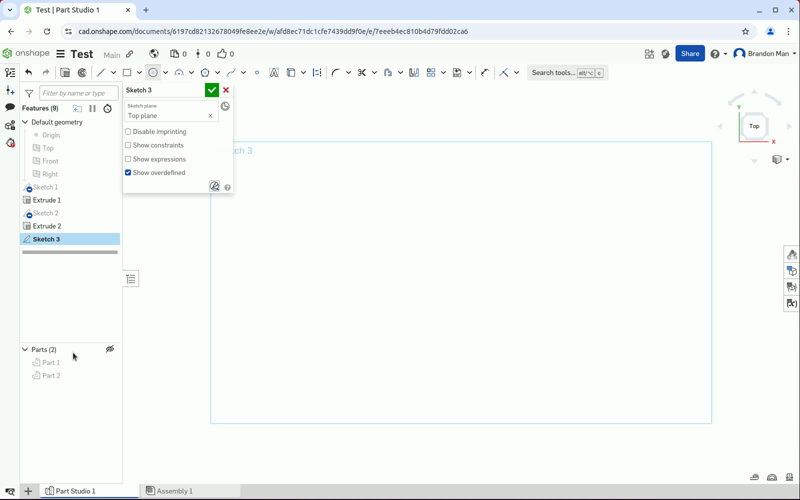
key_down(shift)
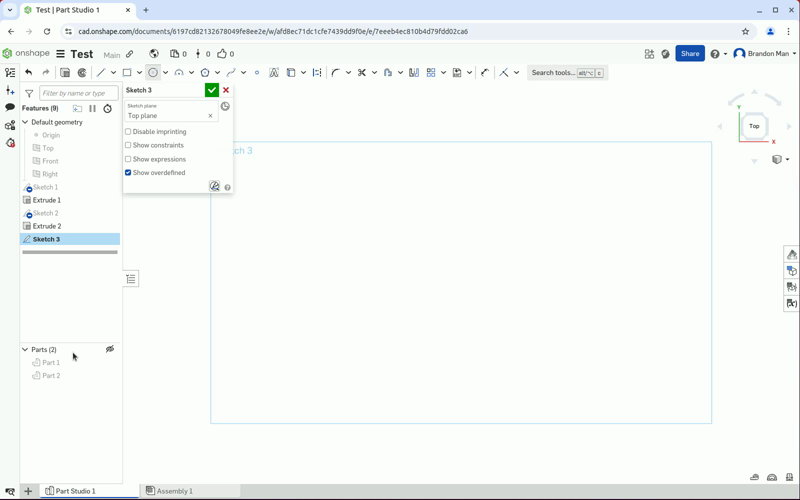
mouse_move(460, 282)
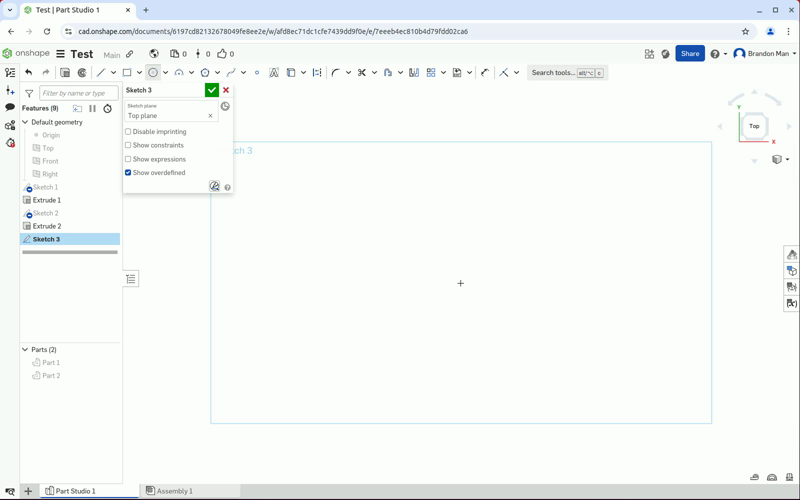
click(460, 282)
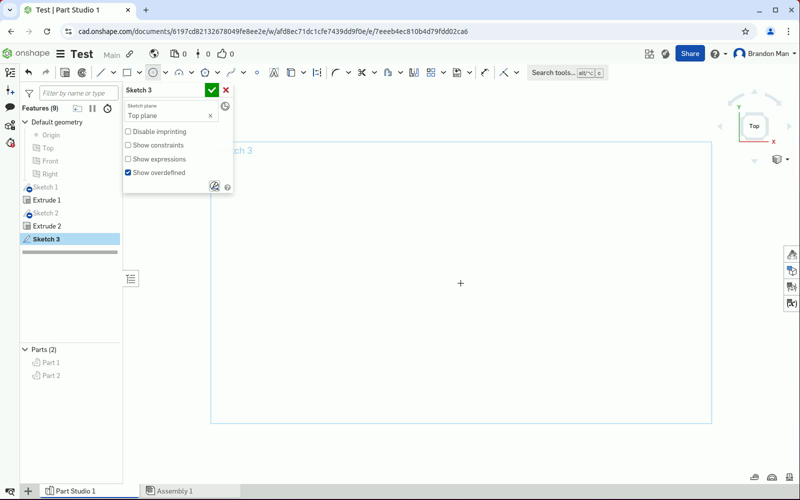
key_up(shift)
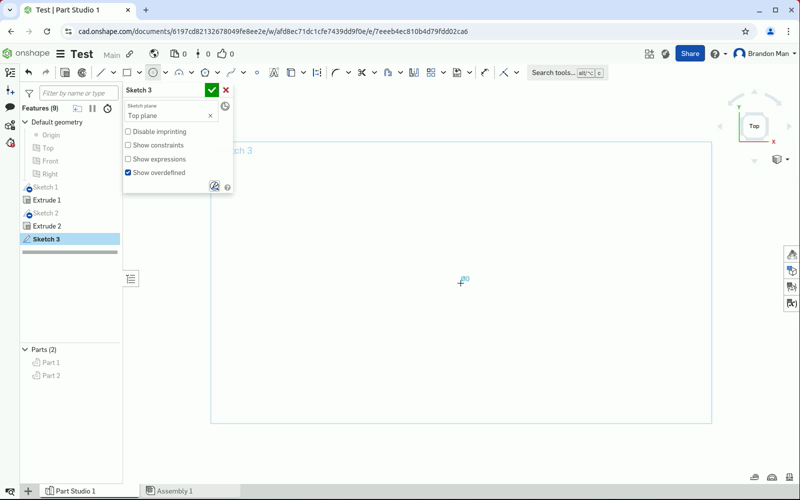
mouse_move(500, 282)
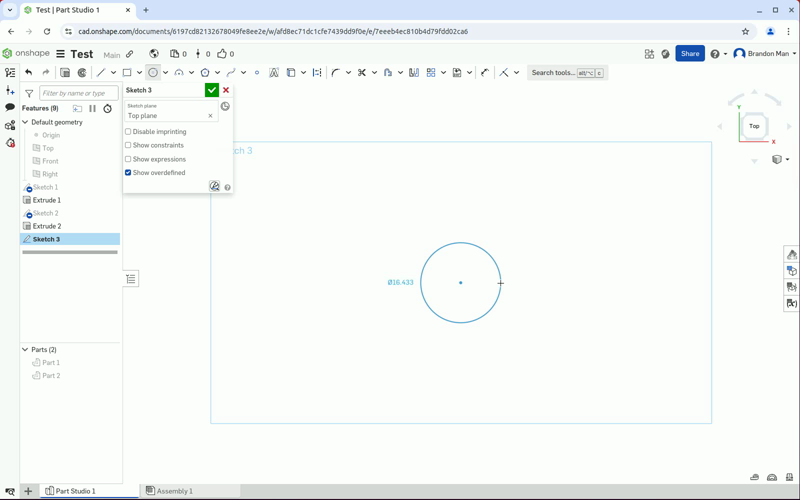
click(500, 282)
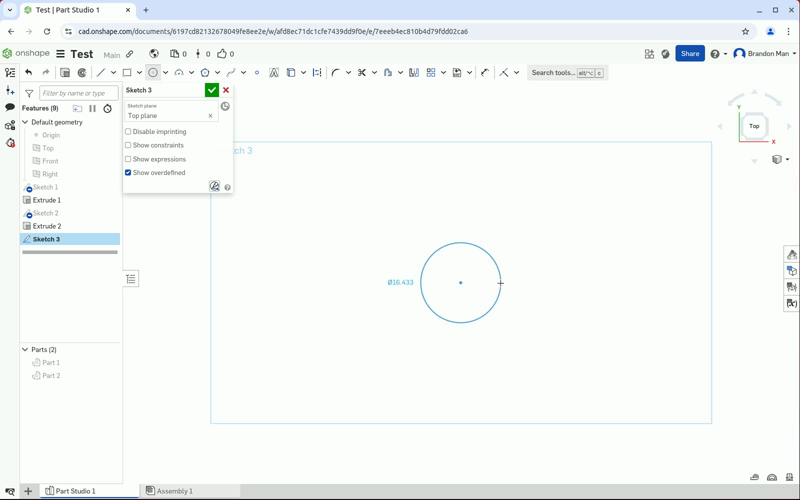
key(esc)
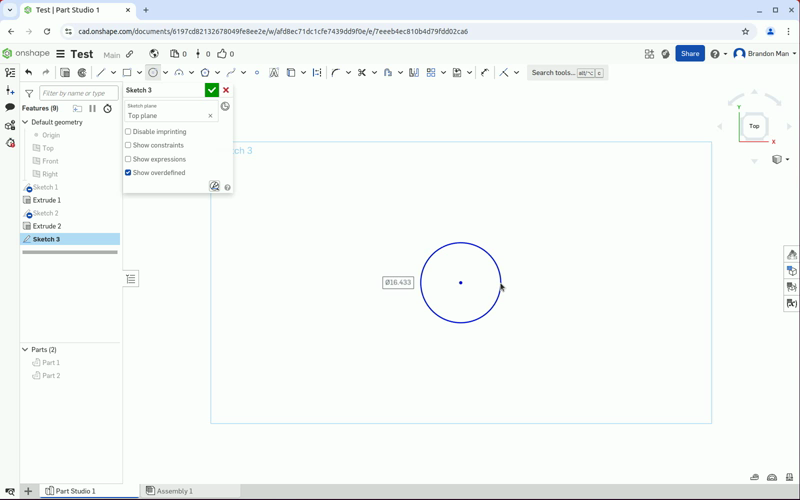
mouse_move(479, 300)
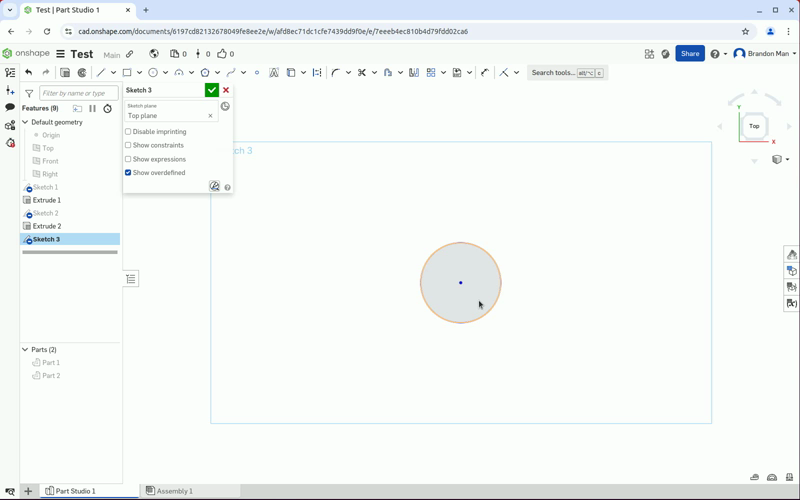
click(479, 300)
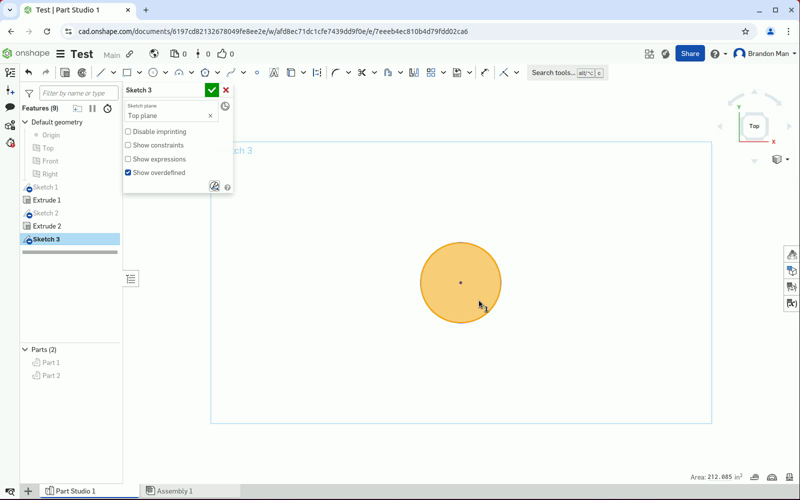
mouse_move(73, 352)
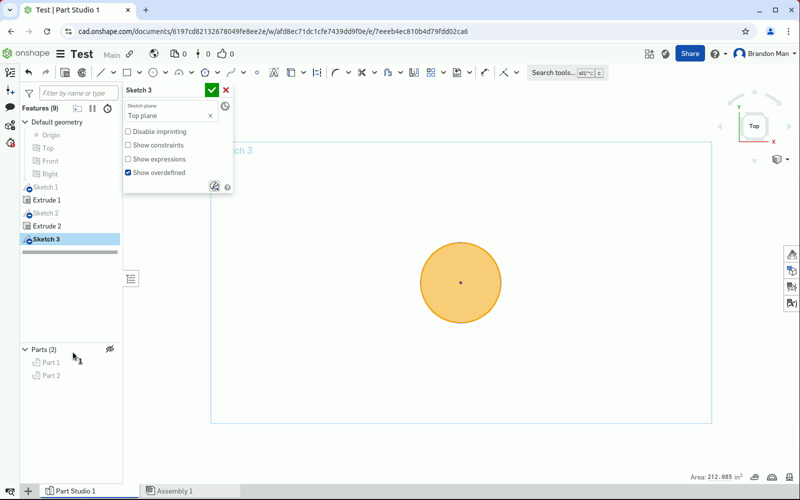
key(shift+y)
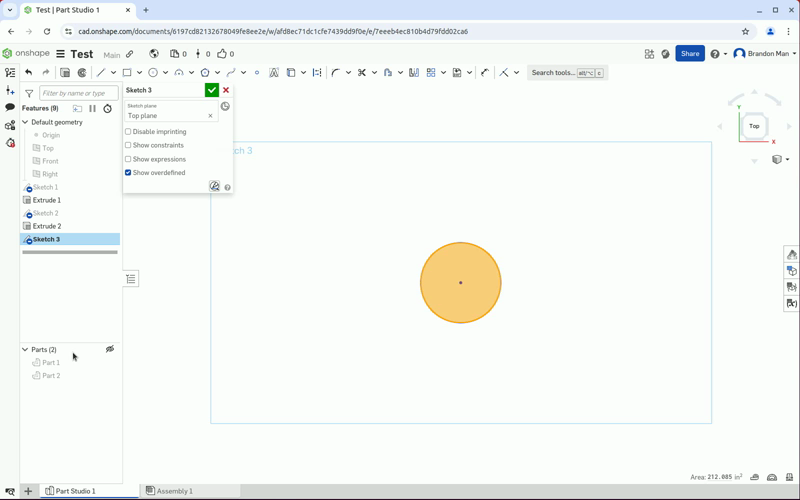
key(shift+e)
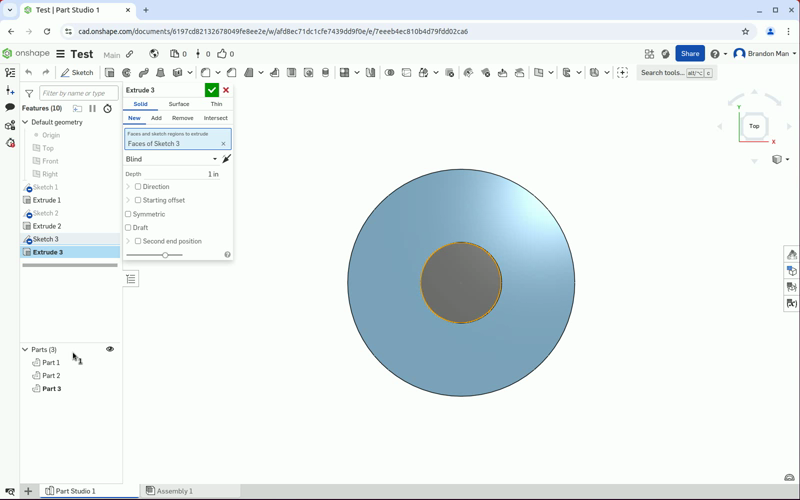
mouse_move(143, 106)
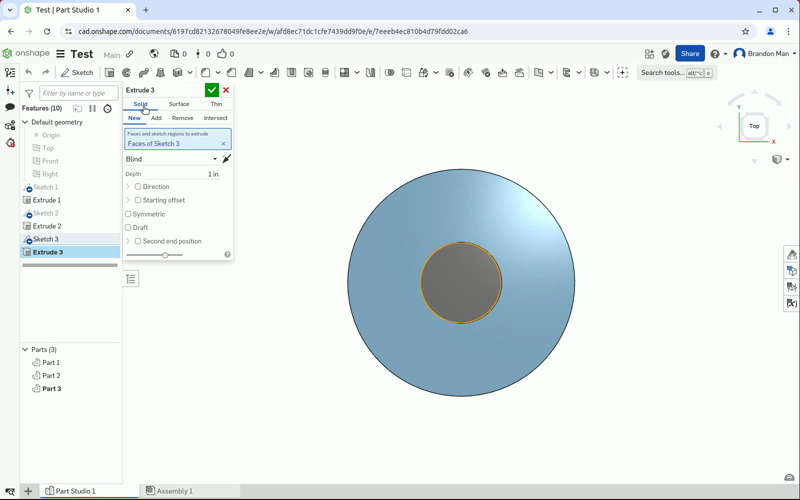
click(143, 106)
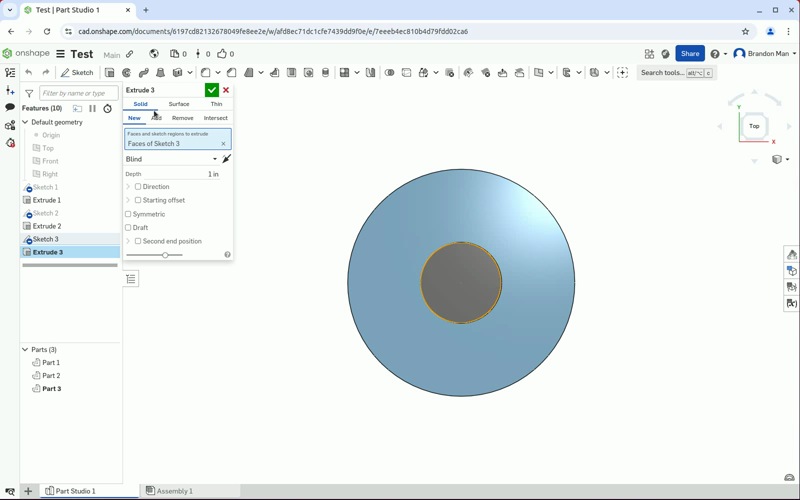
mouse_move(186, 120)
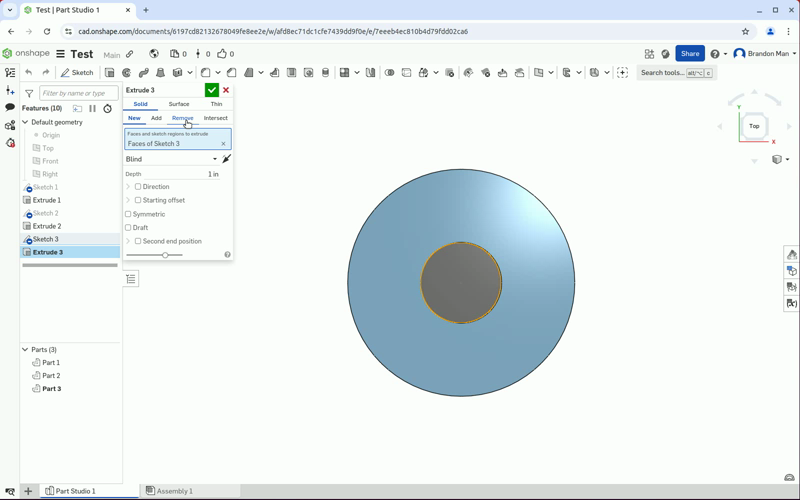
click(186, 120)
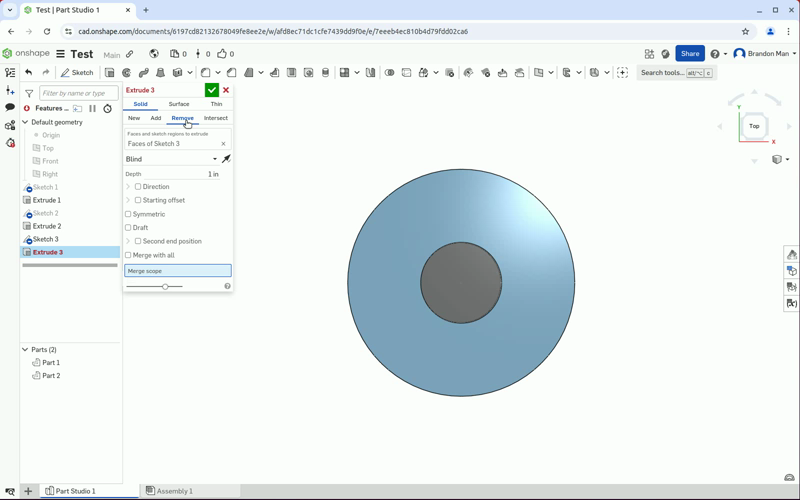
key(tab, 4)
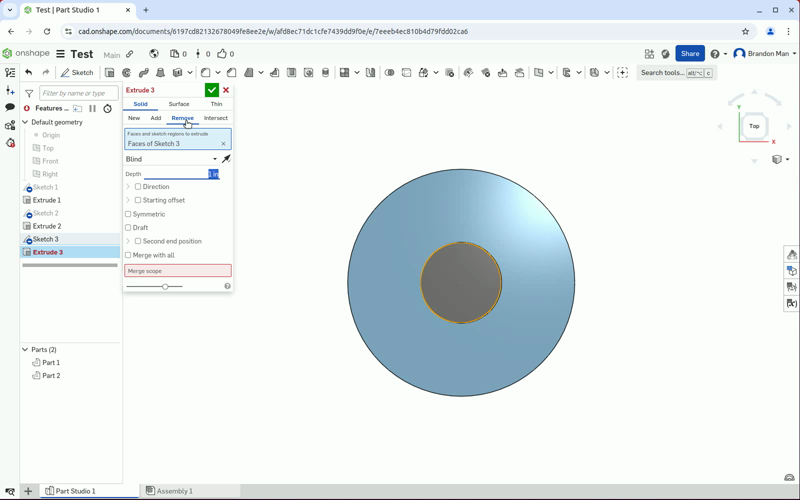
text(-18.053)
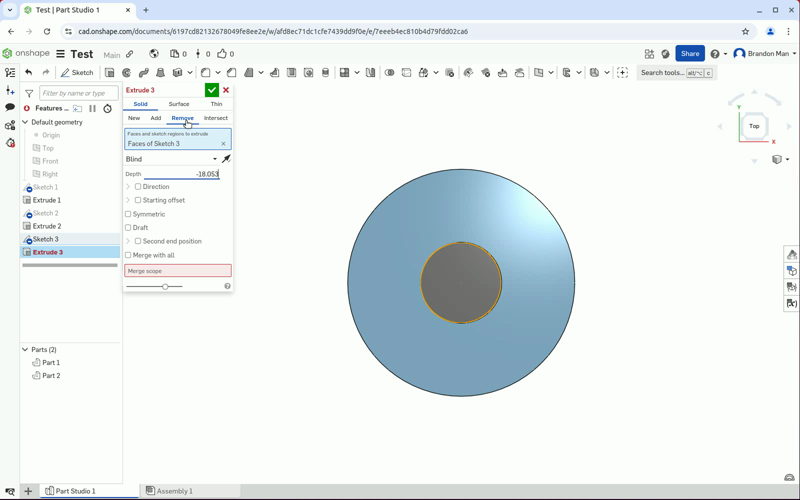
key(tab, 6)
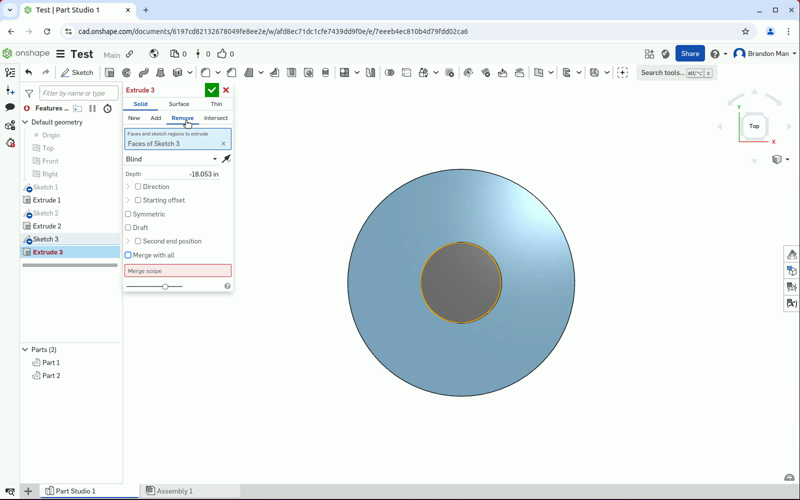
key(space)
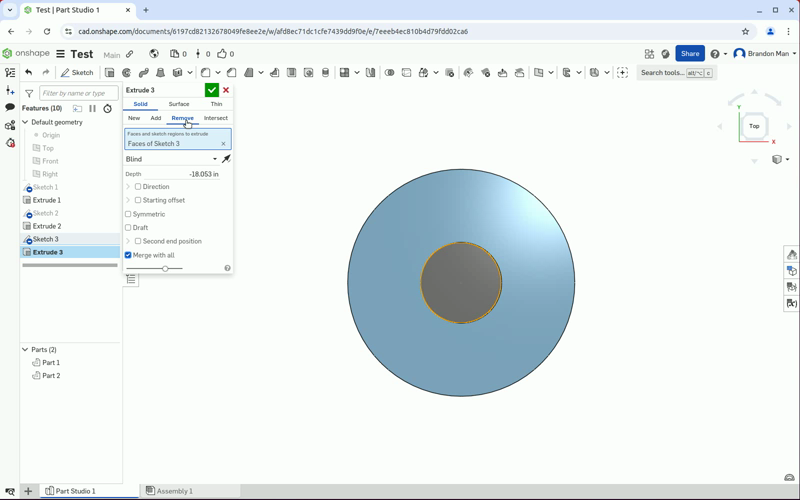
key(enter)
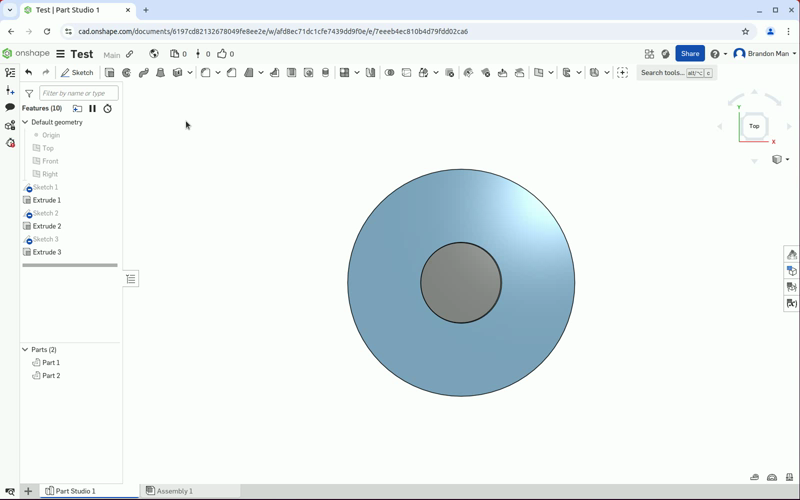
key(shift+h)
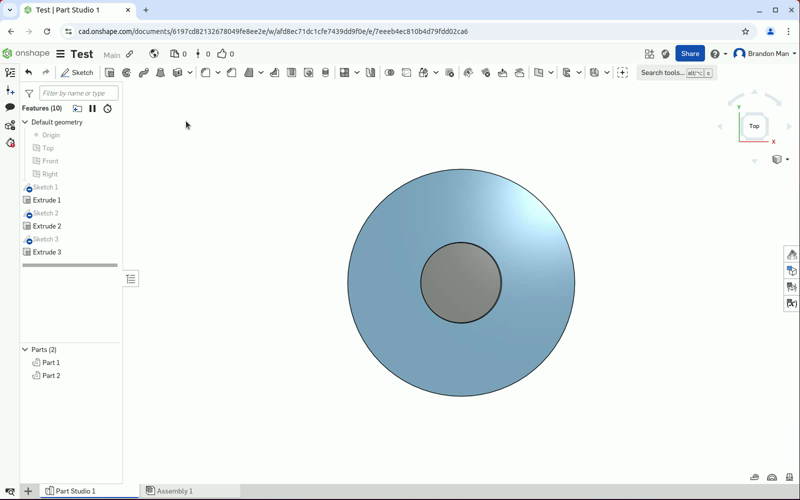
key(shift+h)
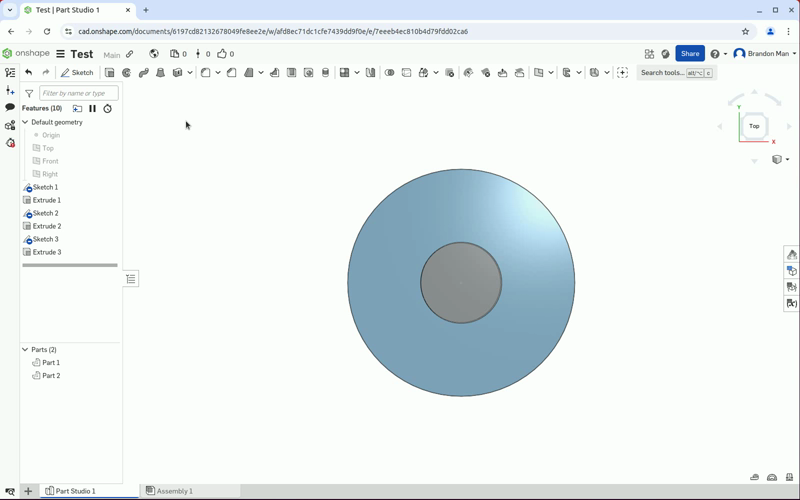
key(shift+7)
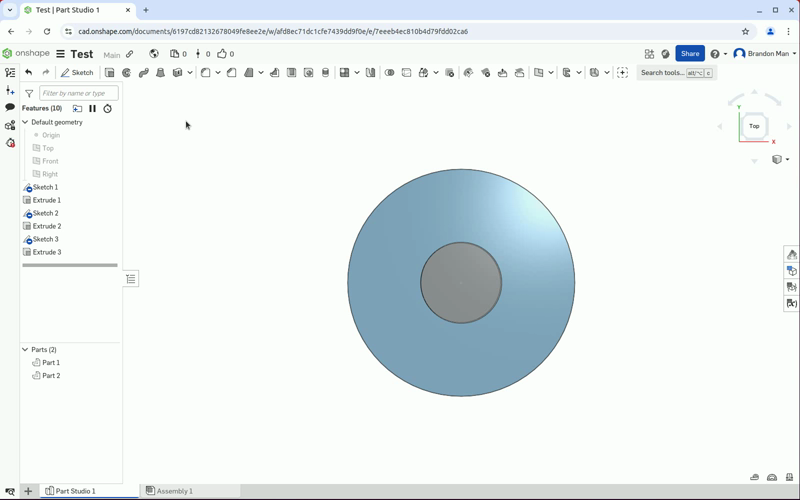
key(up, 3)
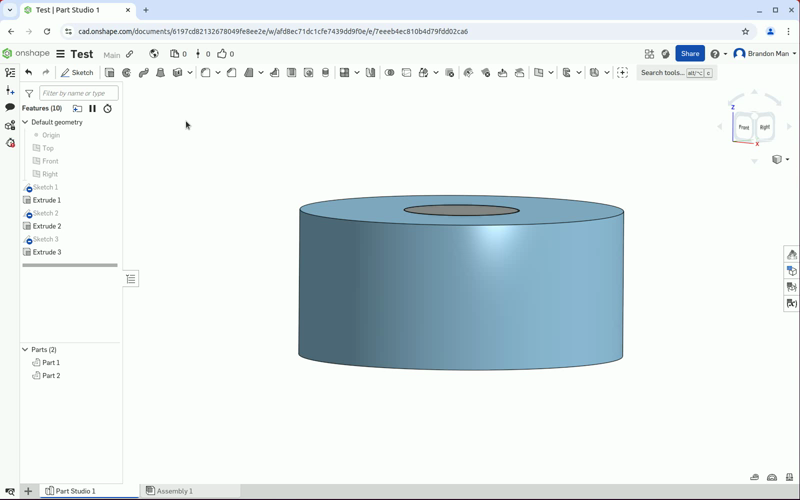
key(left, 3)
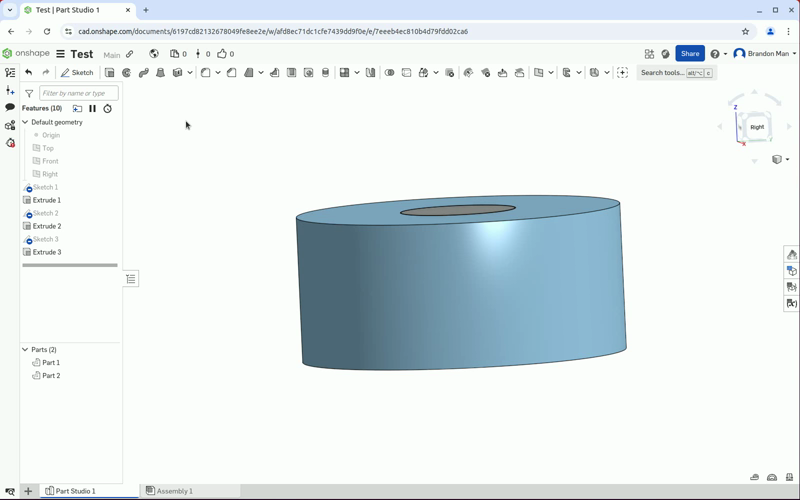
key(right, 3)
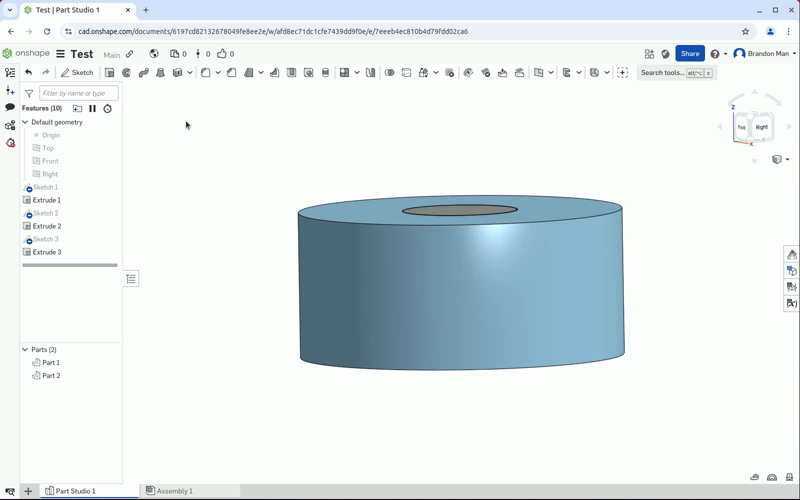
key(down, 3)
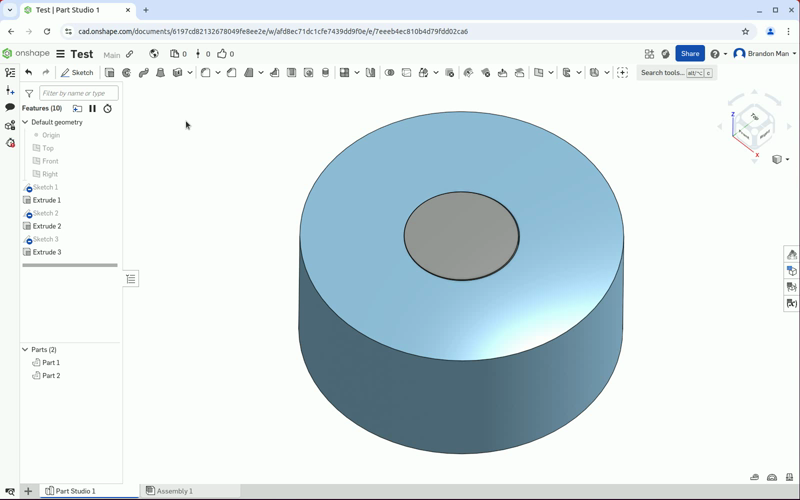
mouse_move(73, 189)
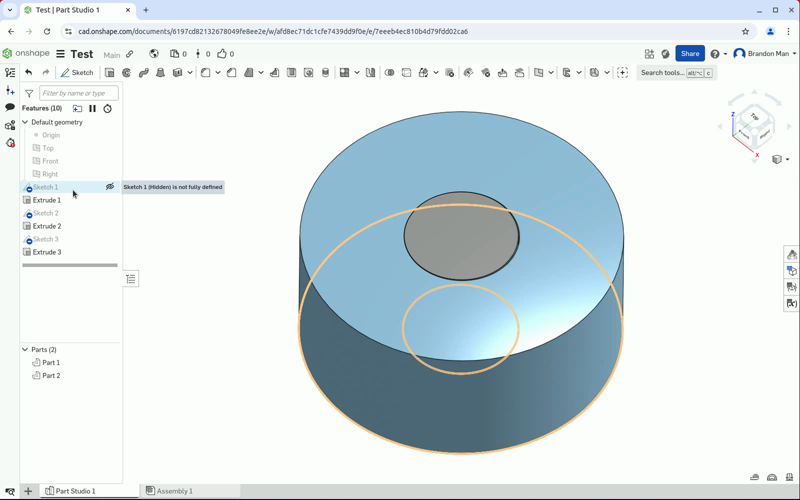
click(73, 189)